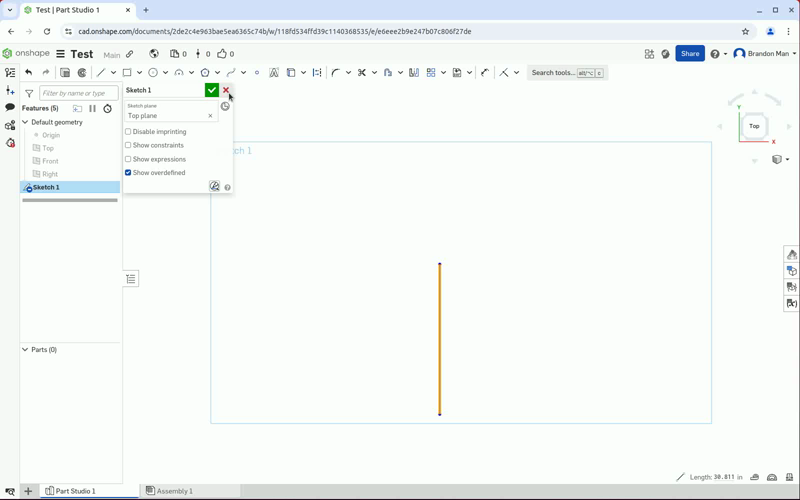
key(shift+h)
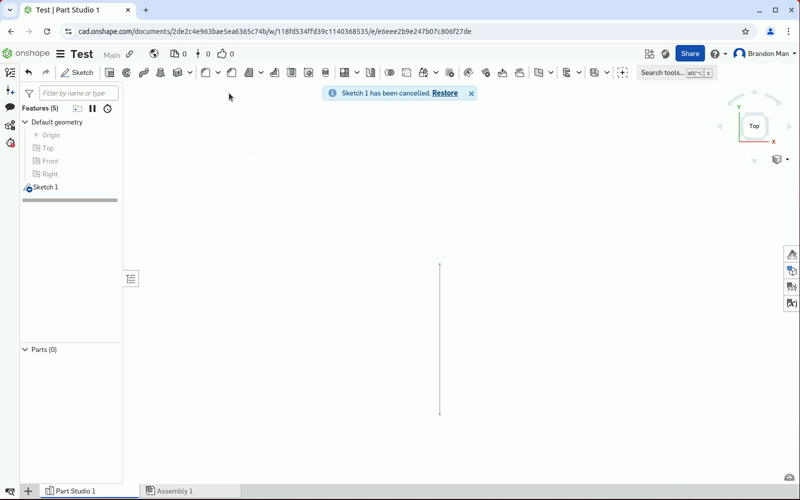
key(shift+s)
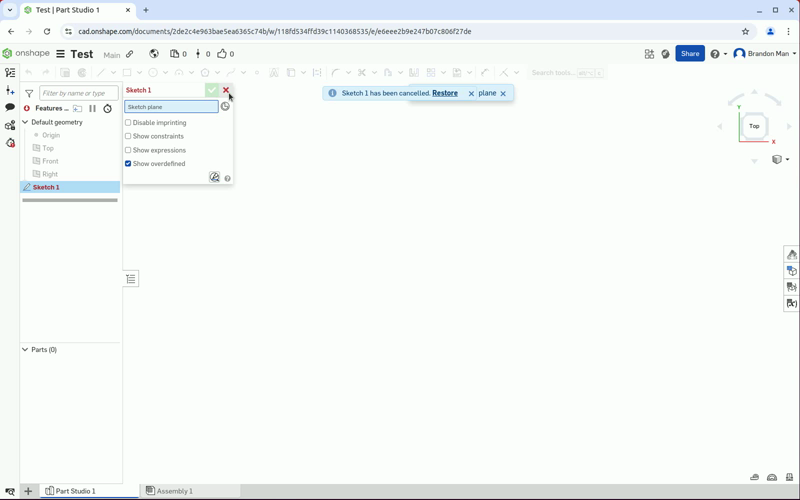
mouse_move(73, 150)
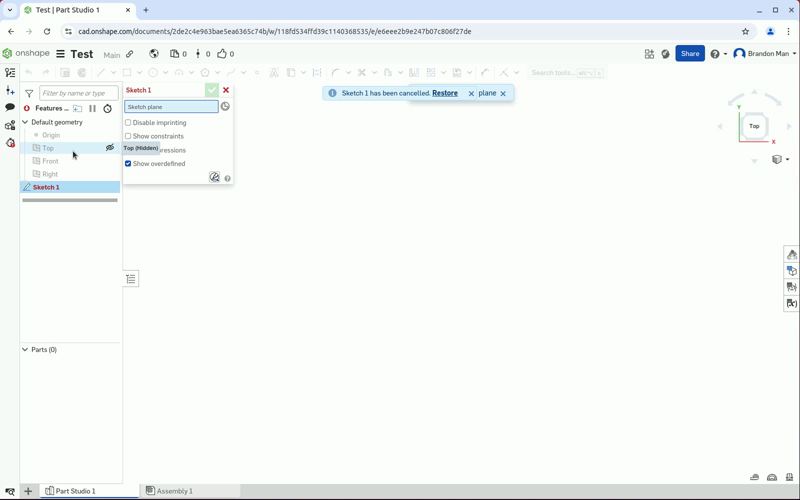
click(73, 150)
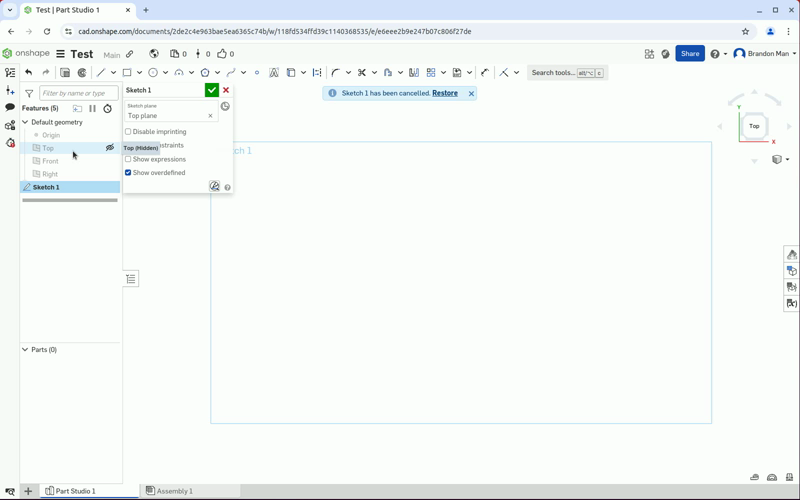
mouse_move(73, 352)
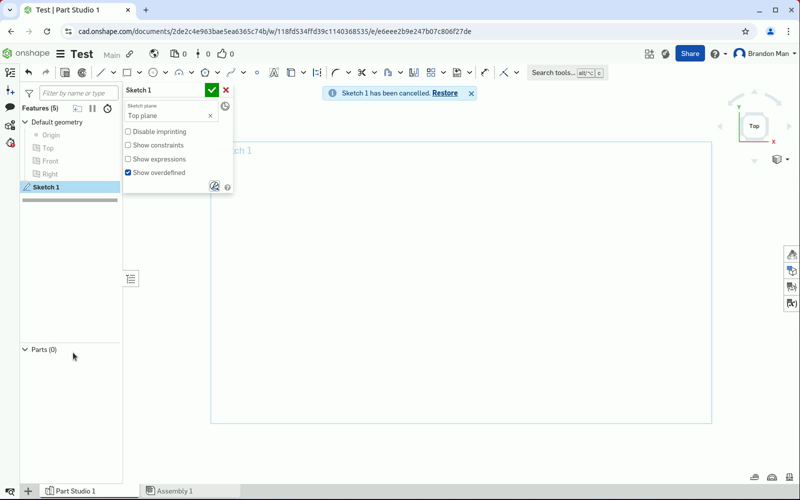
key(y)
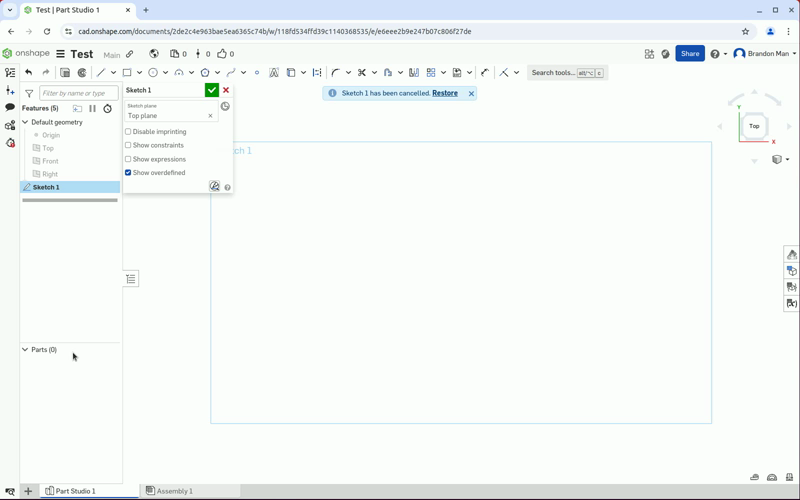
key(l)
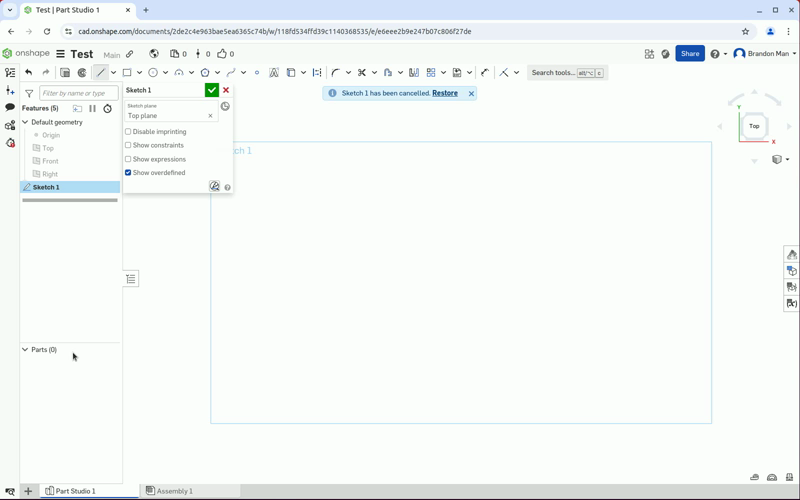
key_down(shift)
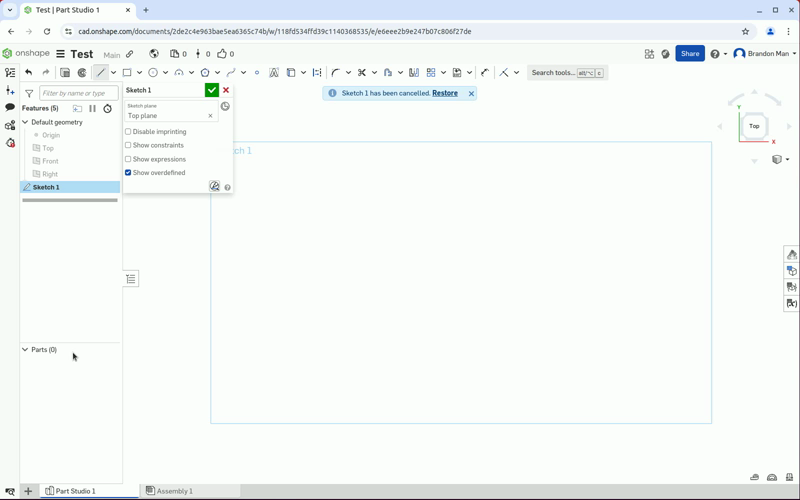
mouse_move(348, 395)
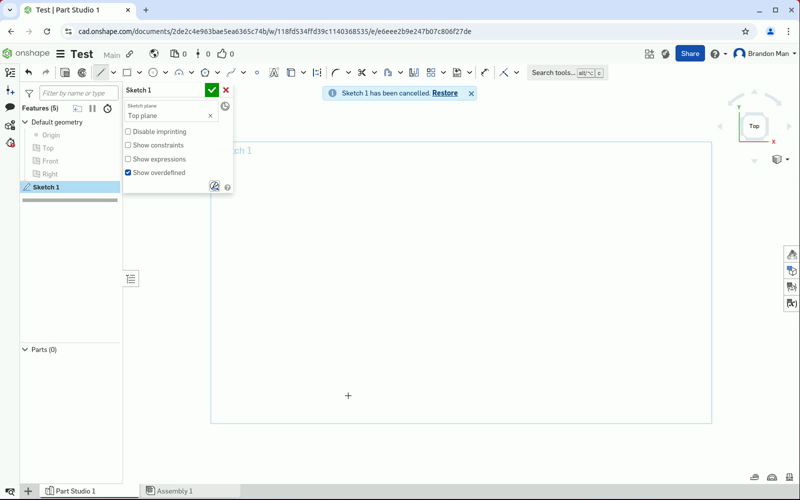
click(348, 395)
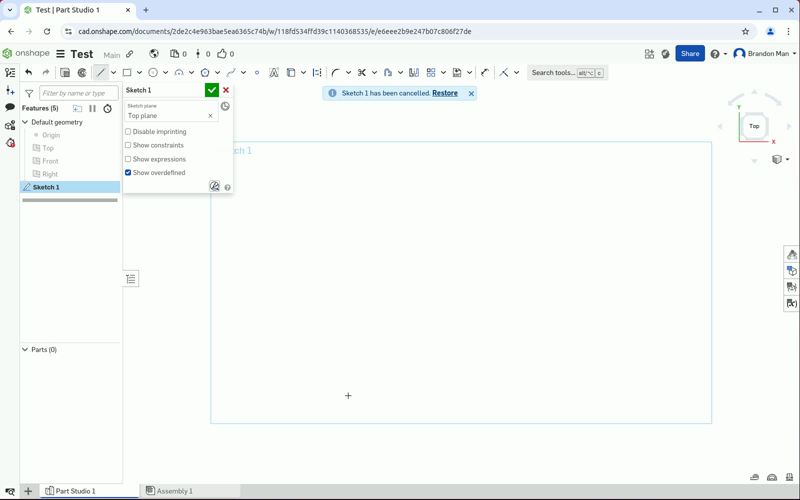
key_up(shift)
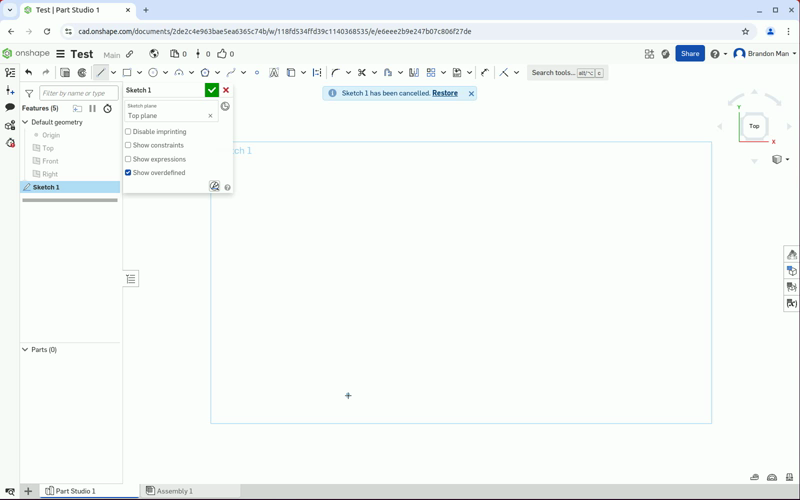
key_down(shift)
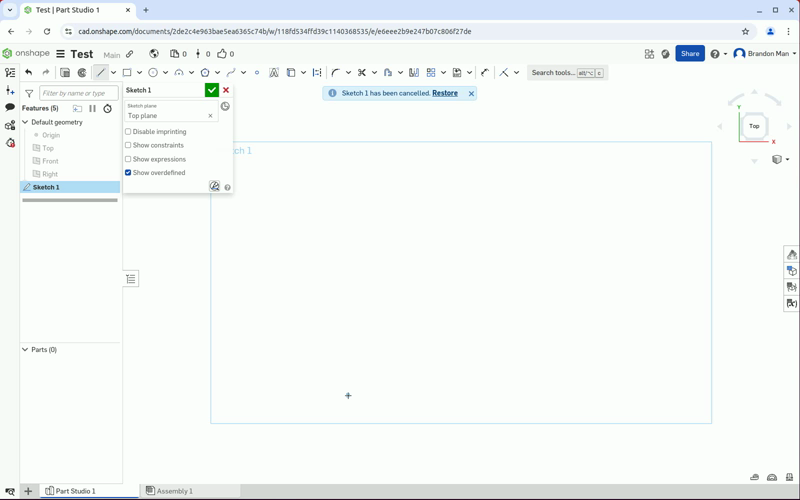
mouse_move(572, 395)
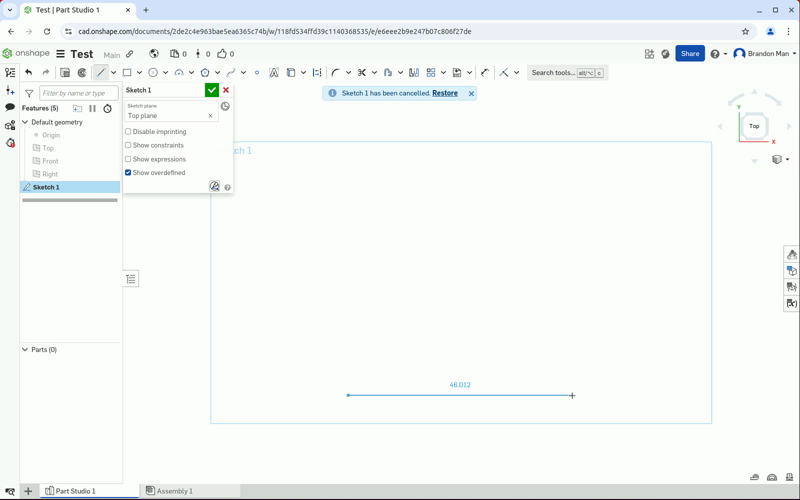
click(572, 395)
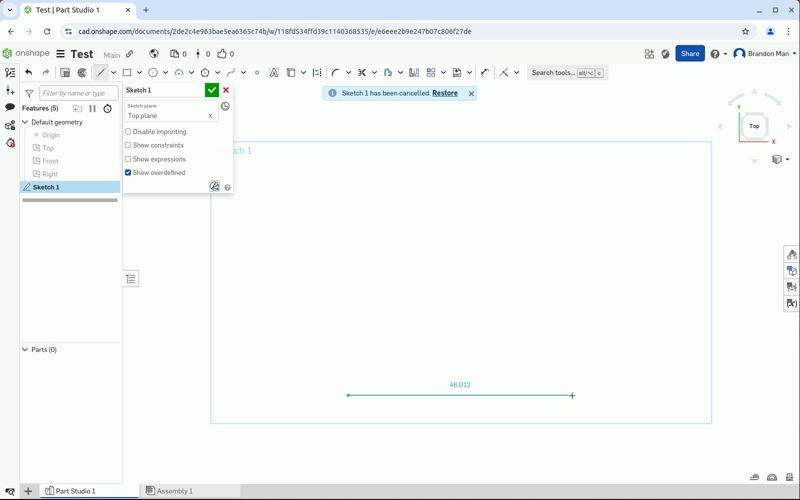
key_up(shift)
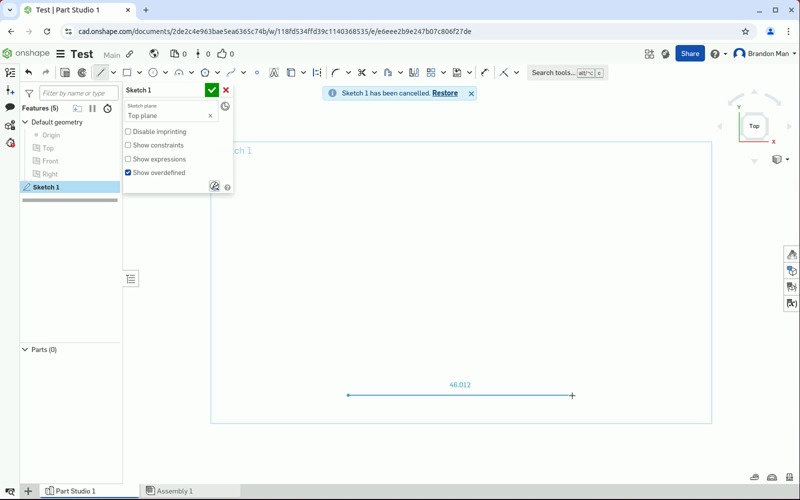
key_down(shift)
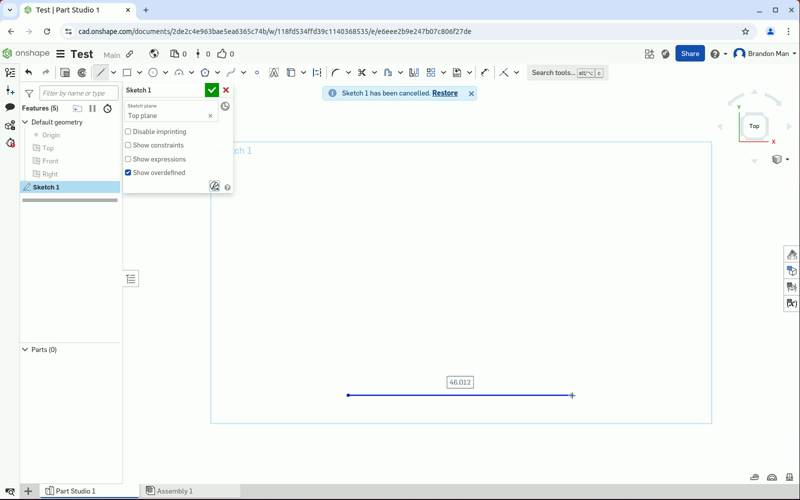
mouse_move(572, 171)
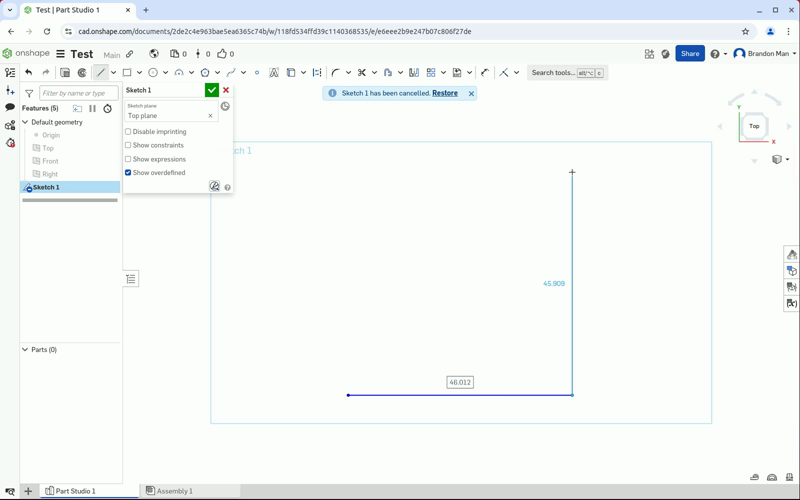
click(572, 171)
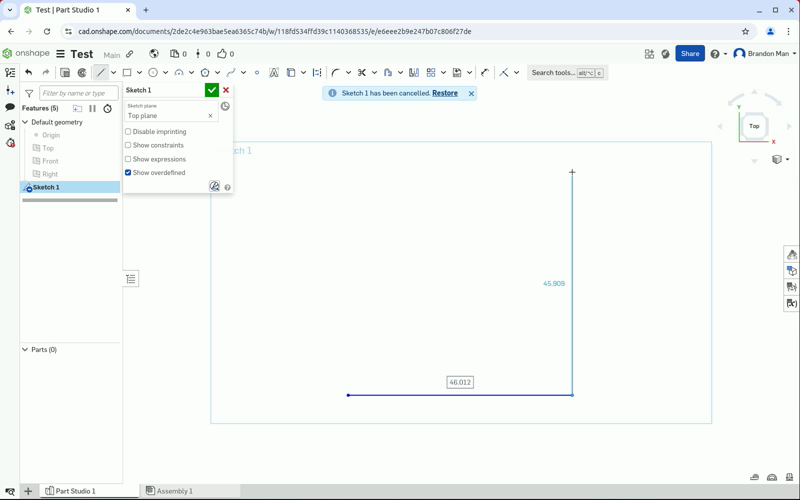
key_up(shift)
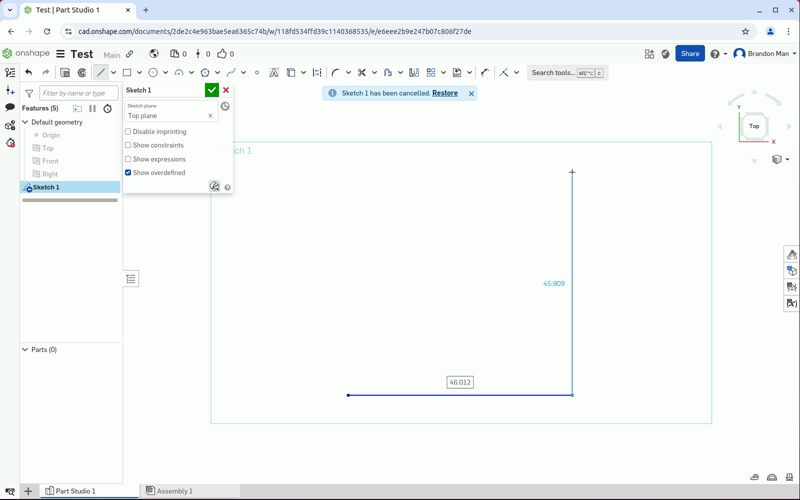
key_down(shift)
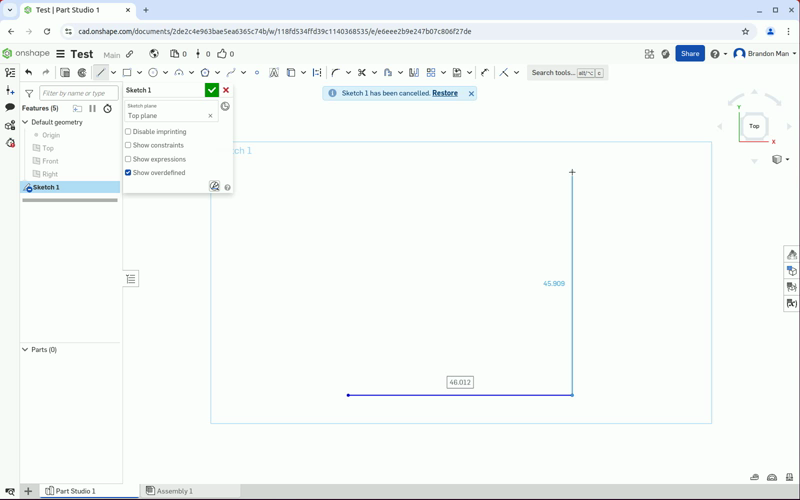
mouse_move(348, 171)
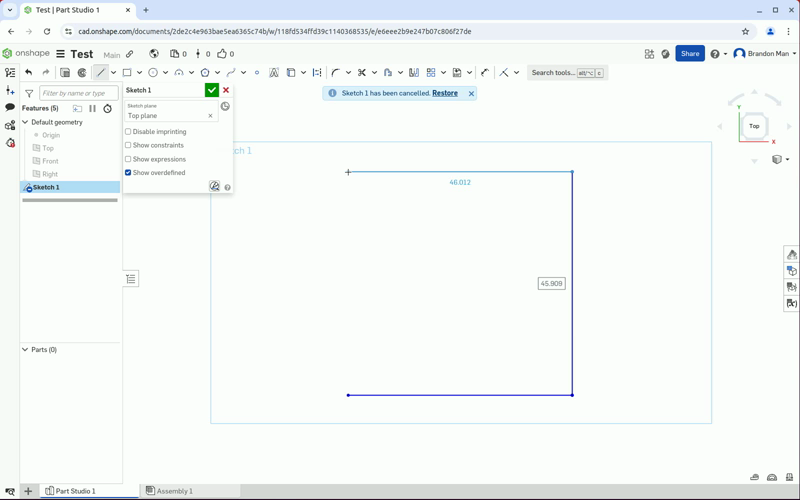
click(348, 171)
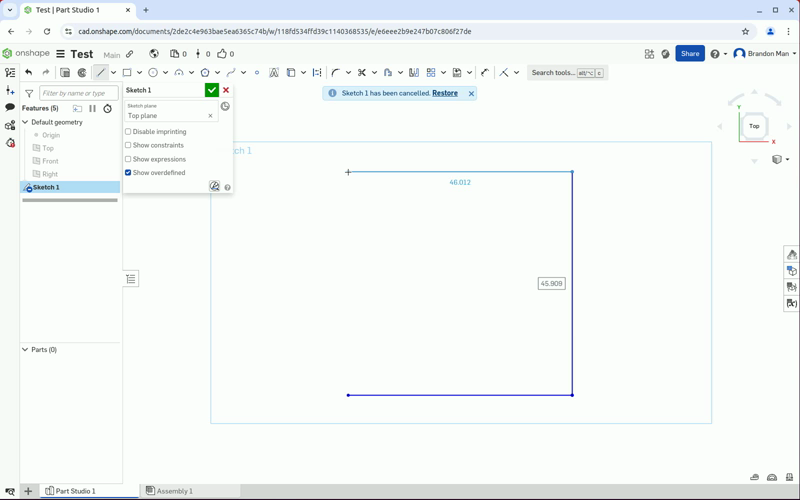
key_up(shift)
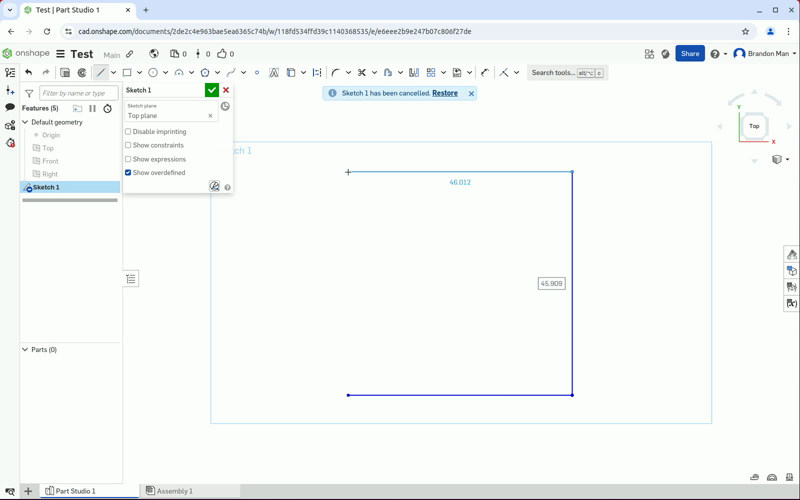
key_down(shift)
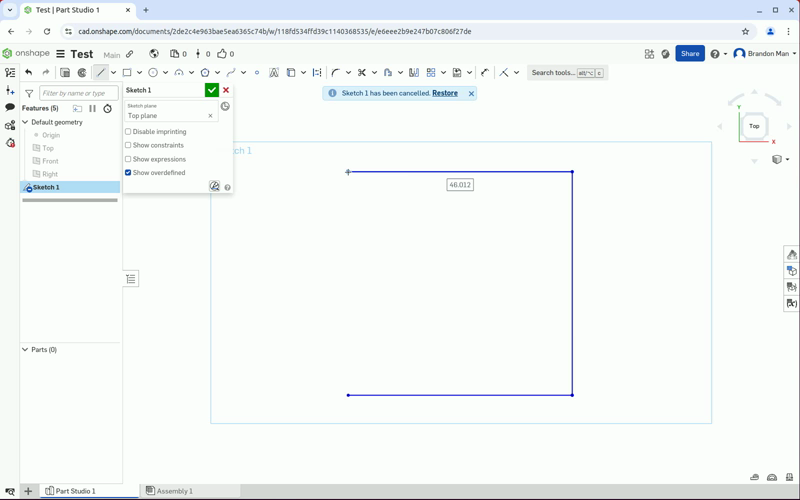
mouse_move(348, 395)
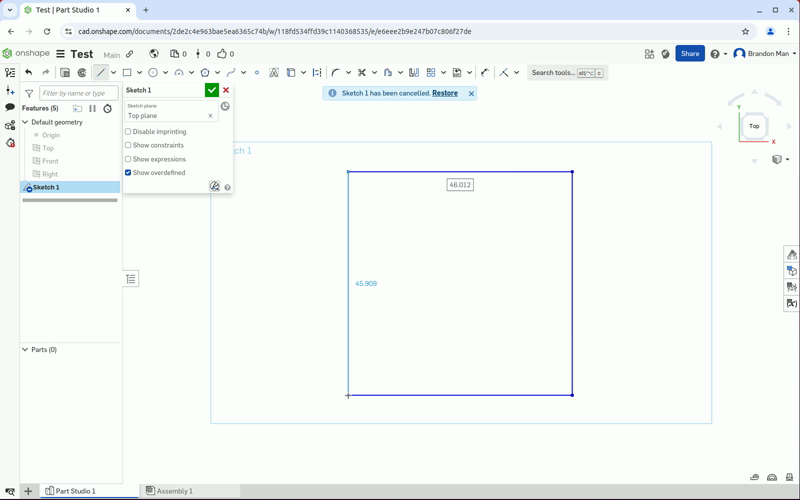
key_up(shift)
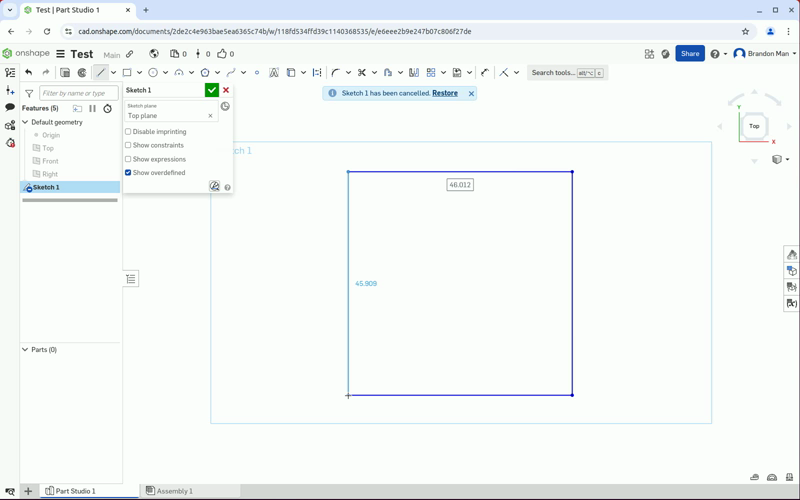
click(348, 395)
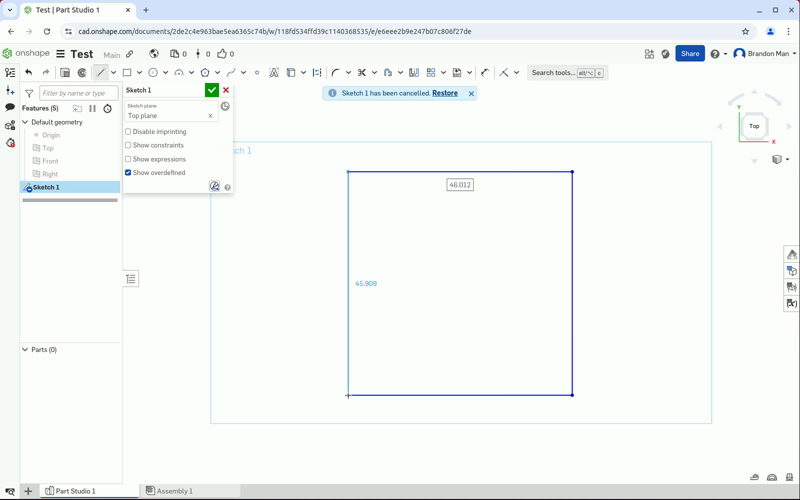
key(esc)
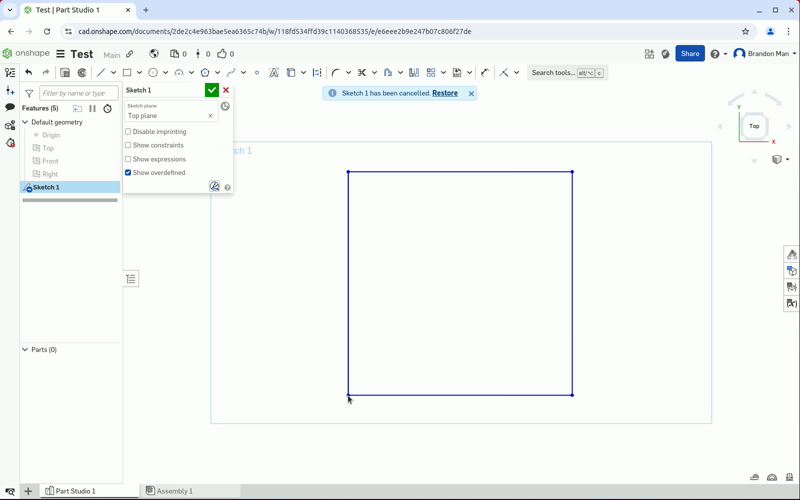
mouse_move(443, 230)
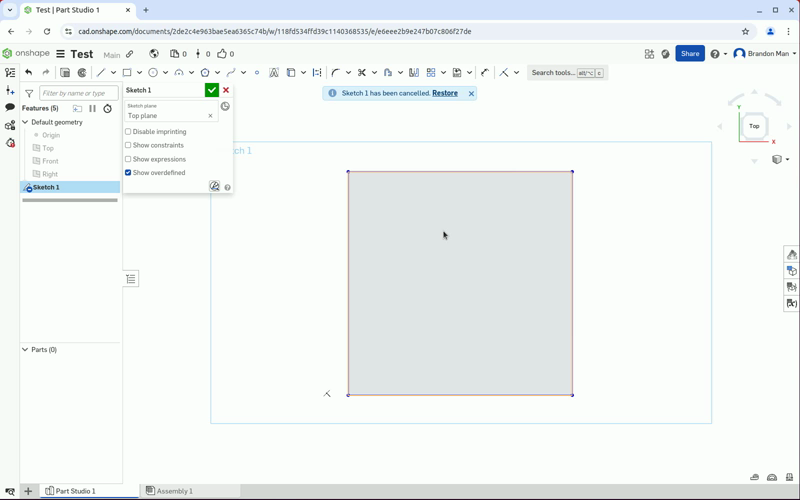
click(443, 230)
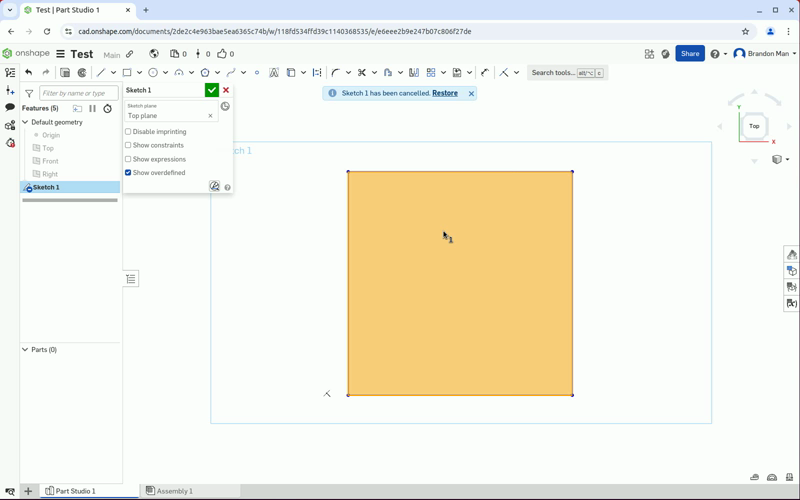
mouse_move(73, 352)
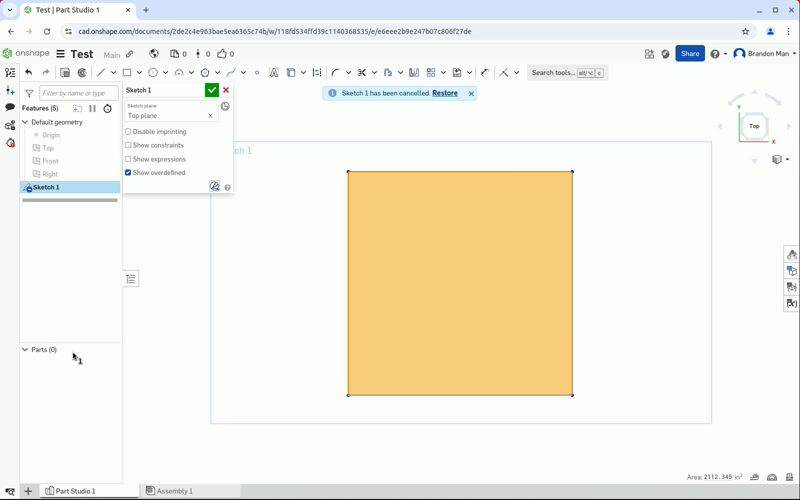
key(shift+y)
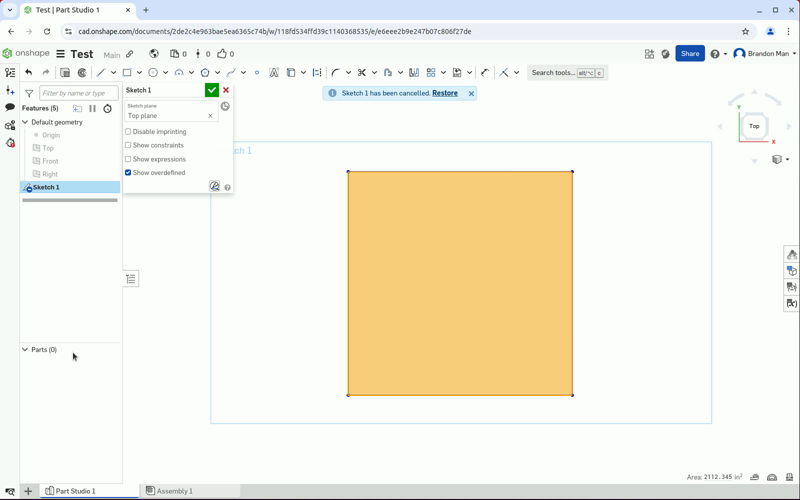
key(shift+e)
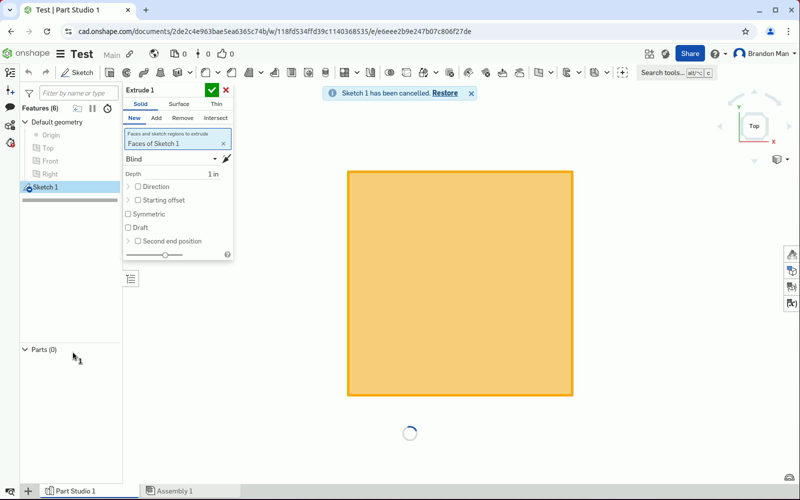
mouse_move(143, 106)
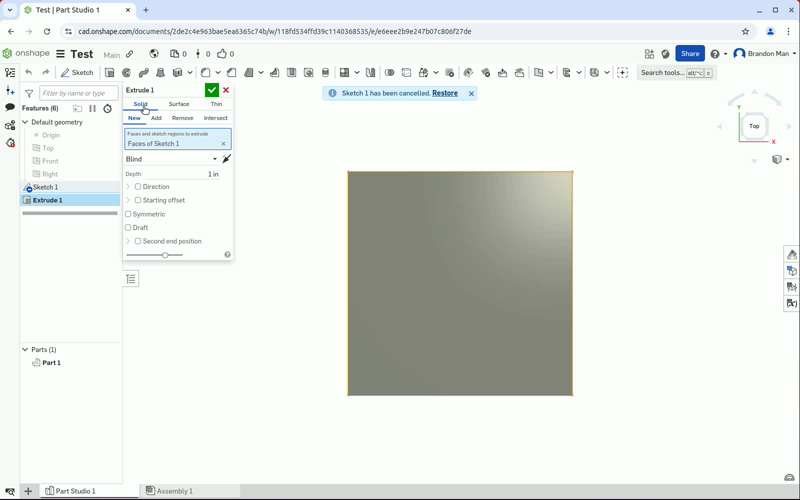
click(143, 106)
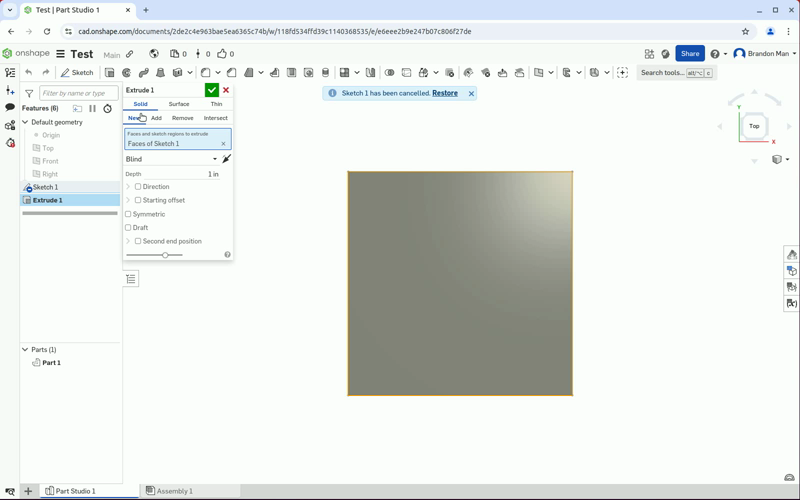
mouse_move(137, 120)
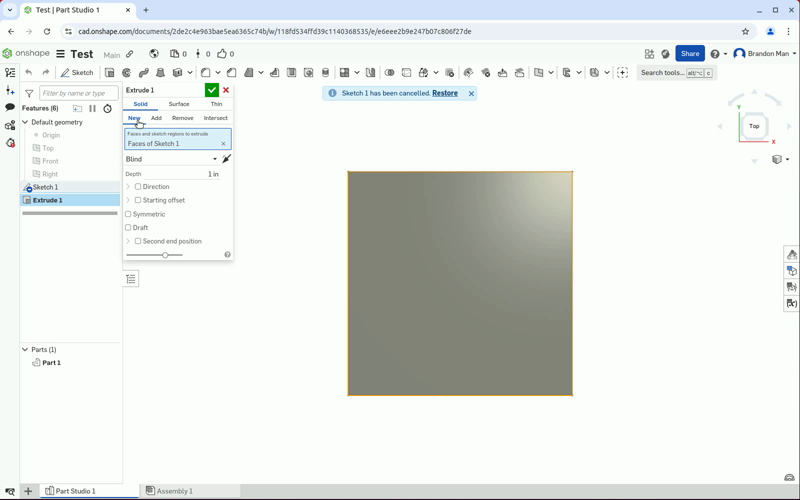
click(137, 120)
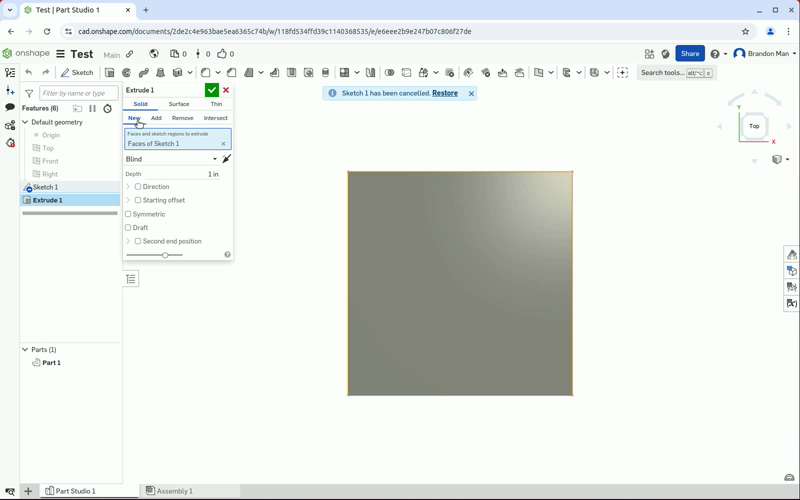
key(tab, 4)
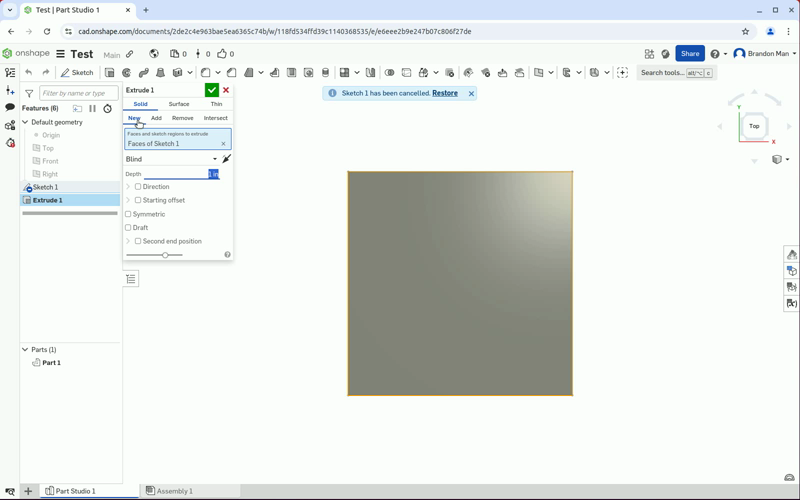
text(15.405)
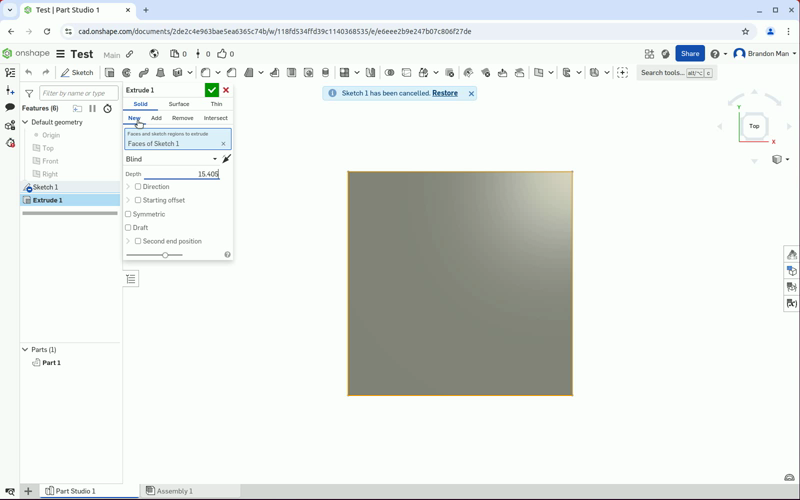
key(enter)
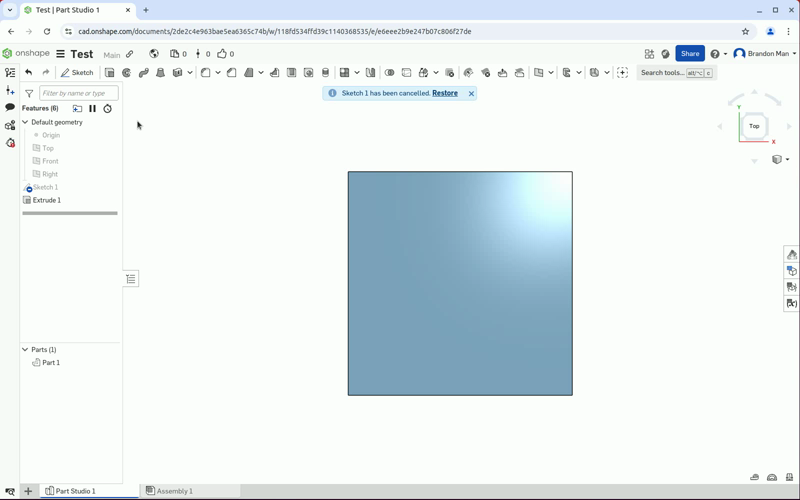
key(shift+h)
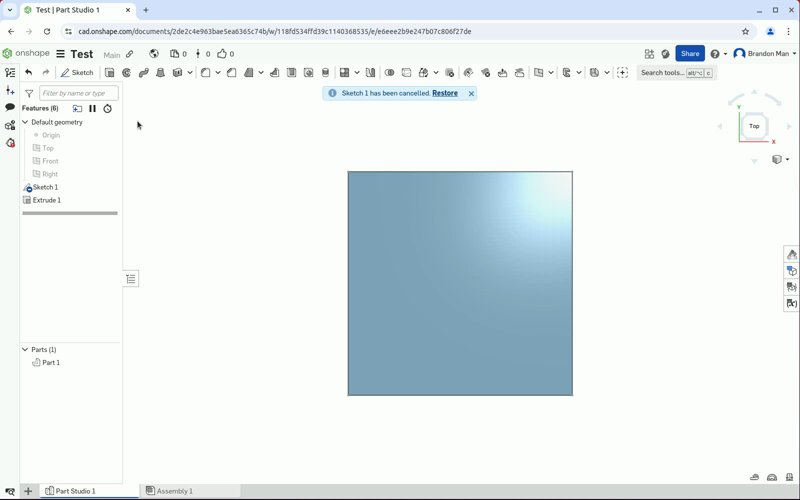
key(shift+h)
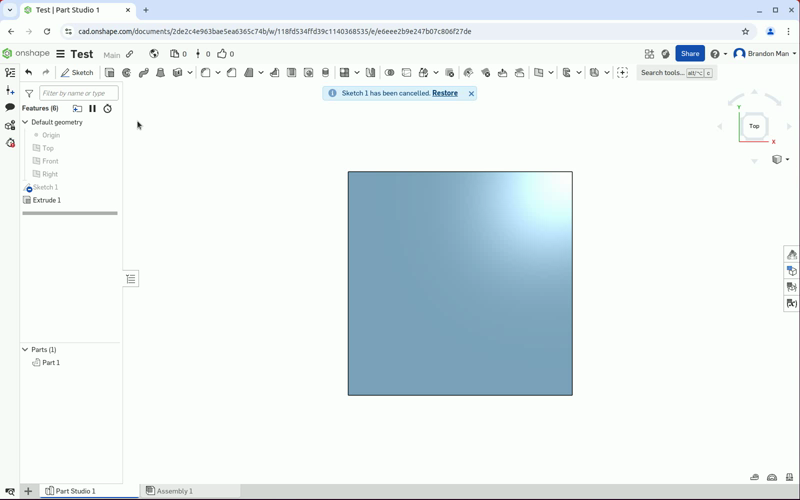
mouse_move(73, 189)
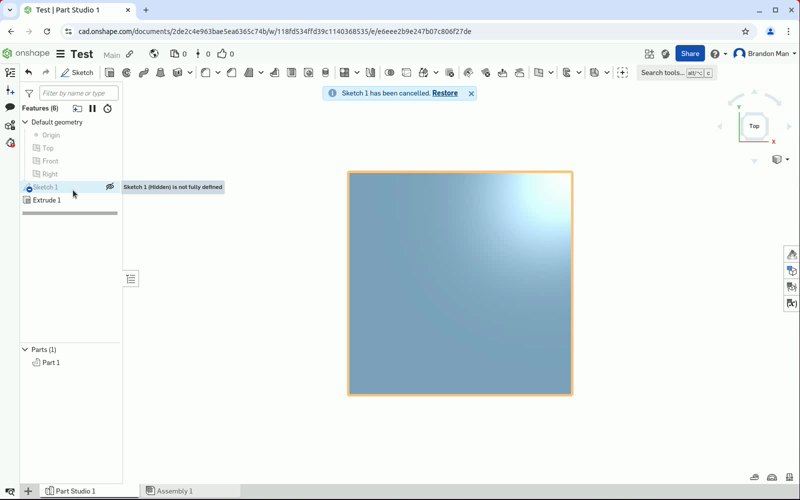
click(73, 189)
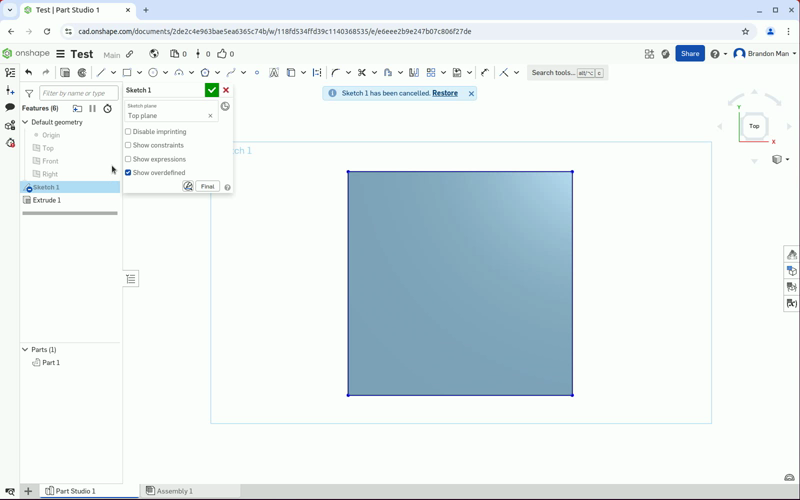
mouse_move(229, 92)
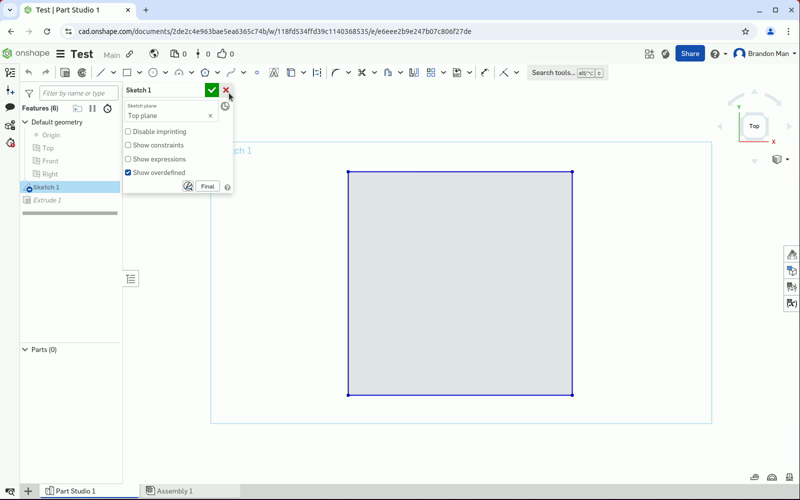
click(229, 92)
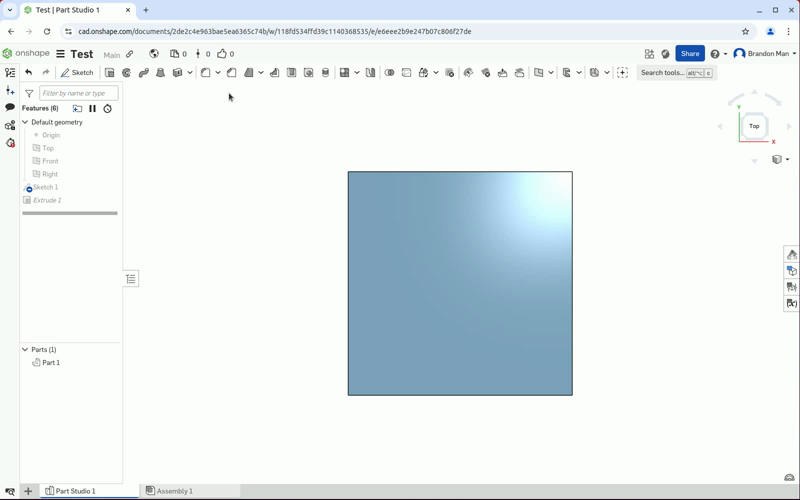
mouse_move(541, 75)
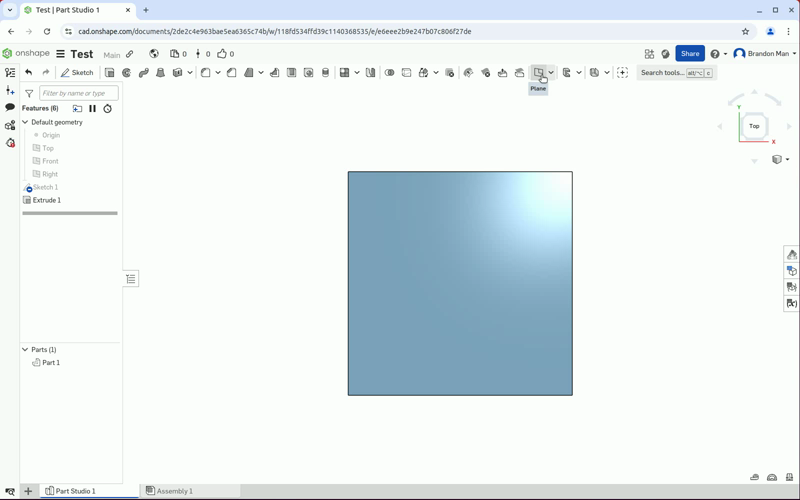
click(541, 75)
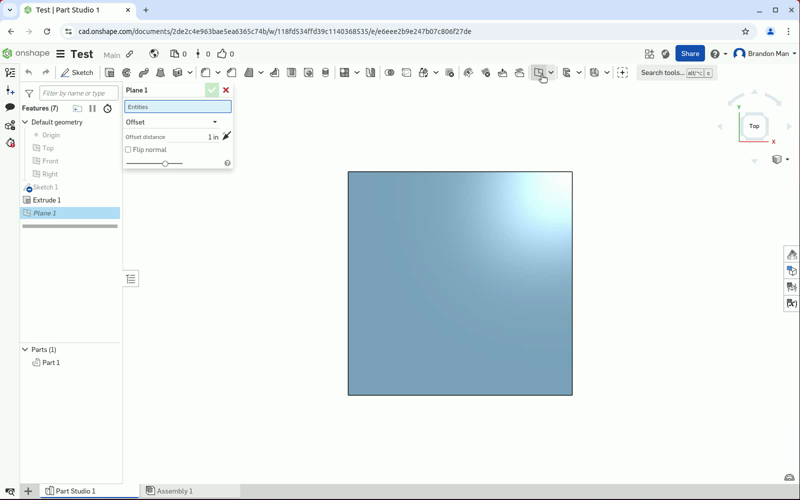
mouse_move(73, 150)
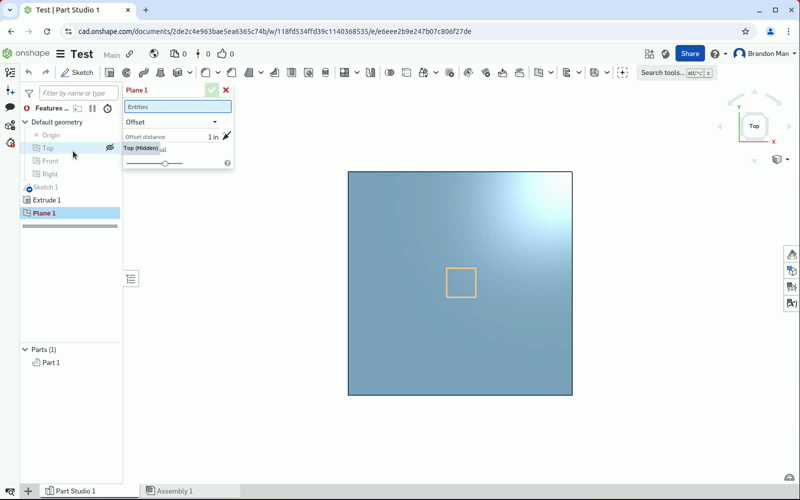
click(73, 150)
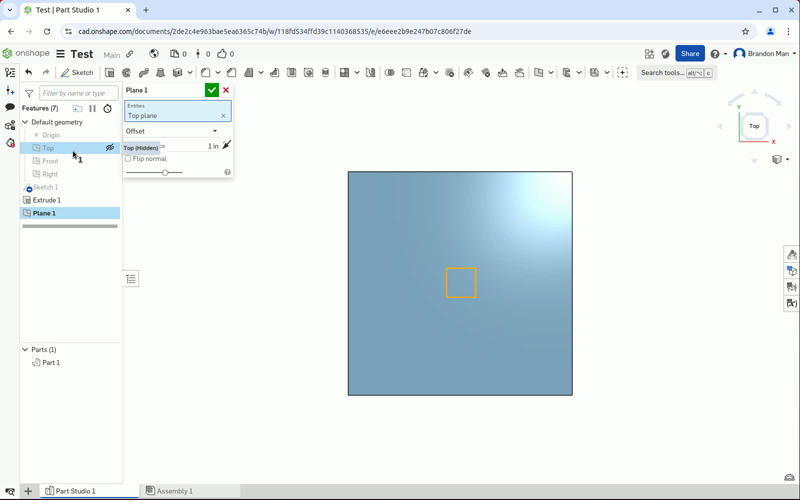
key(tab, 2)
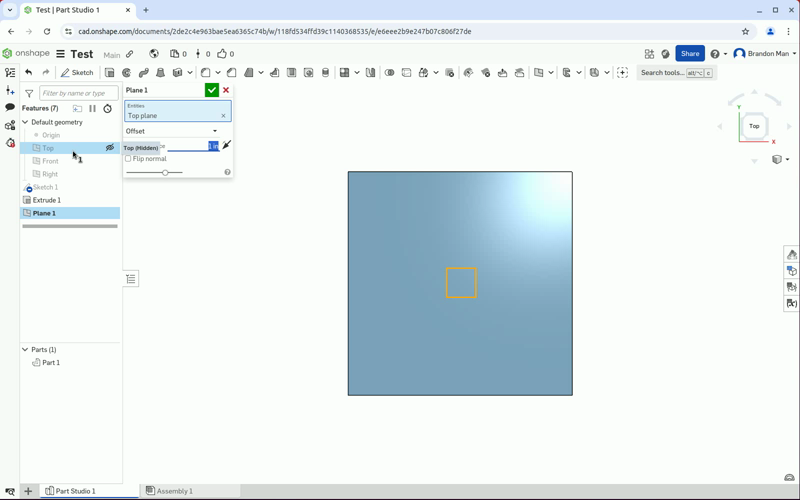
text(15.405)
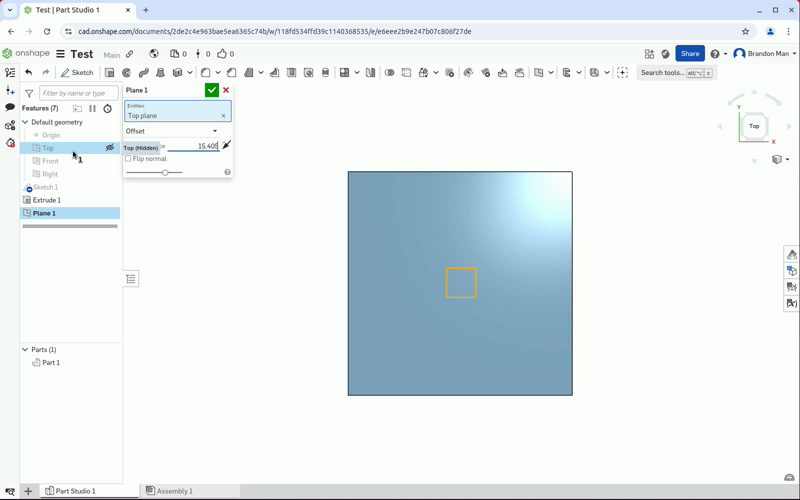
key(enter, 2)
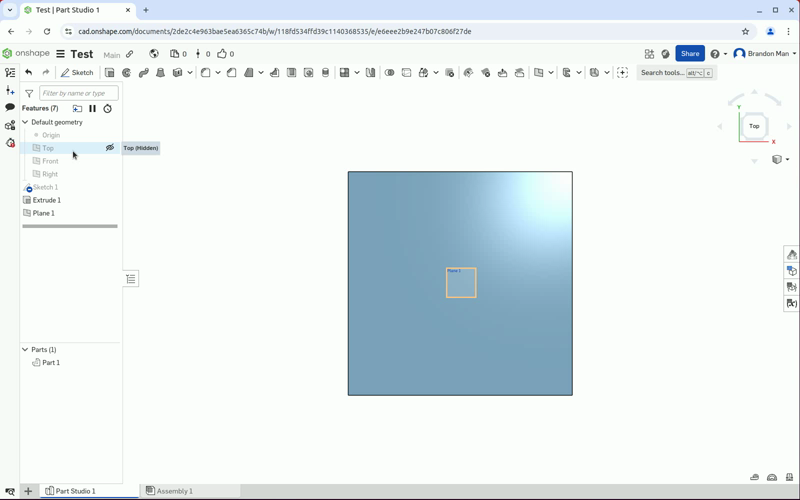
key(shift+s)
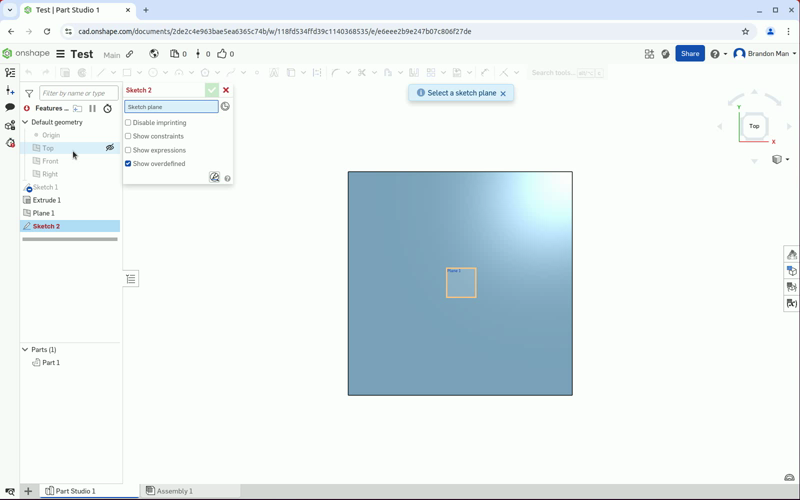
mouse_move(73, 215)
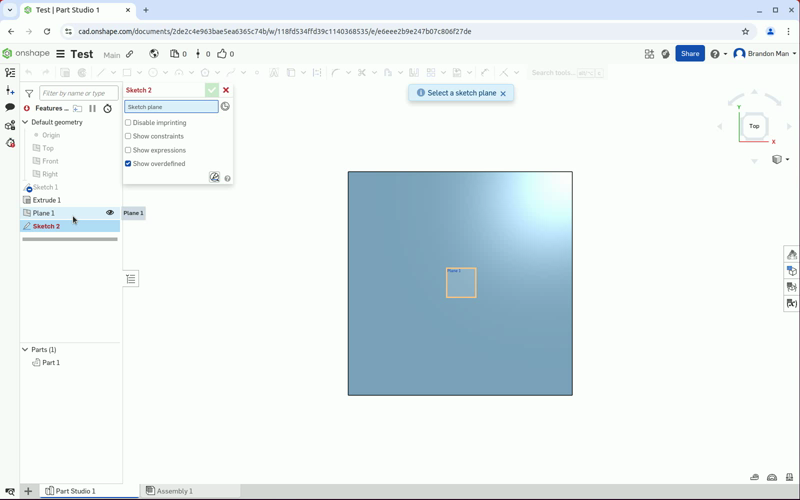
click(73, 215)
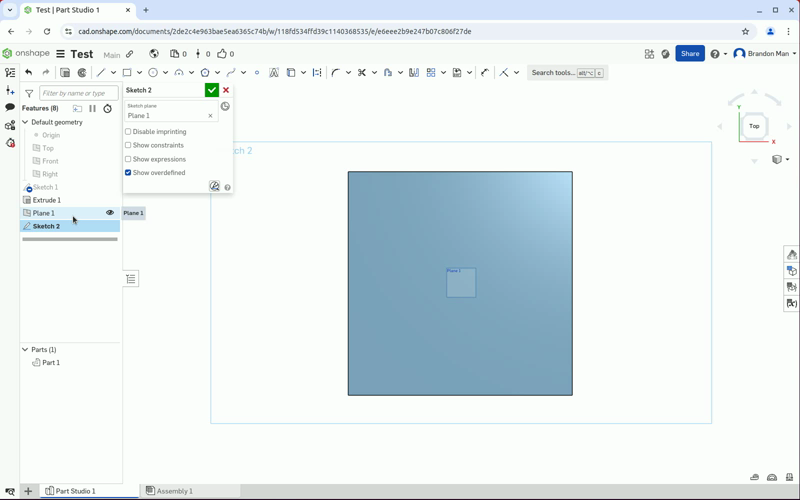
mouse_move(73, 352)
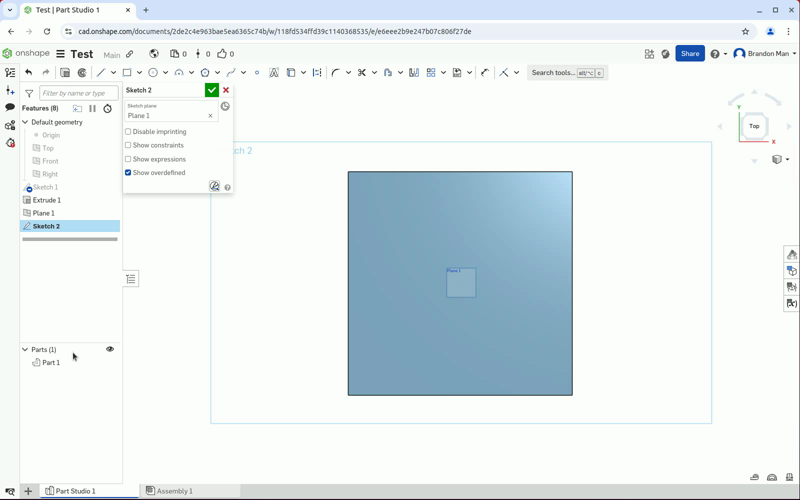
key(y)
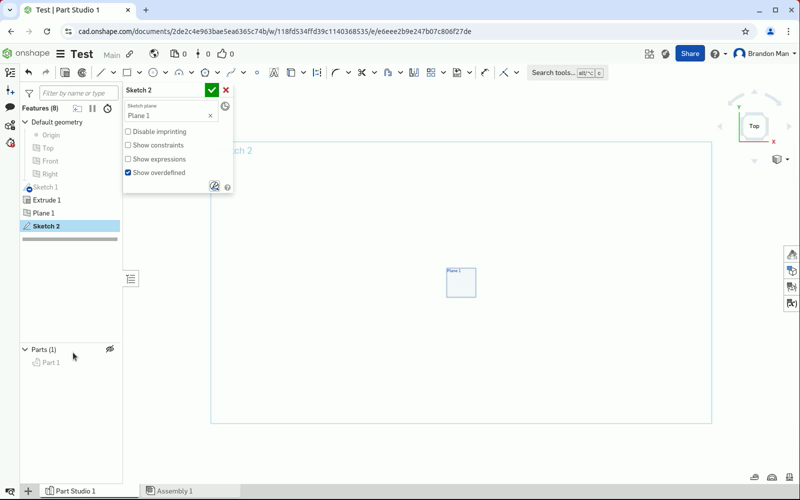
key(c)
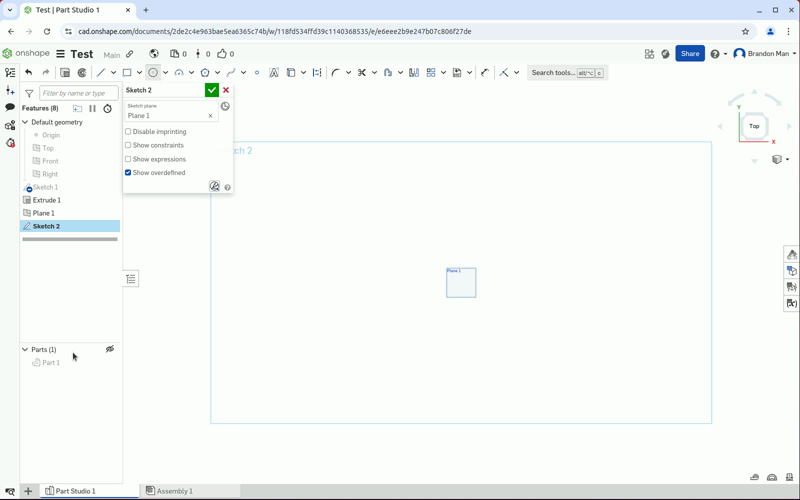
key_down(shift)
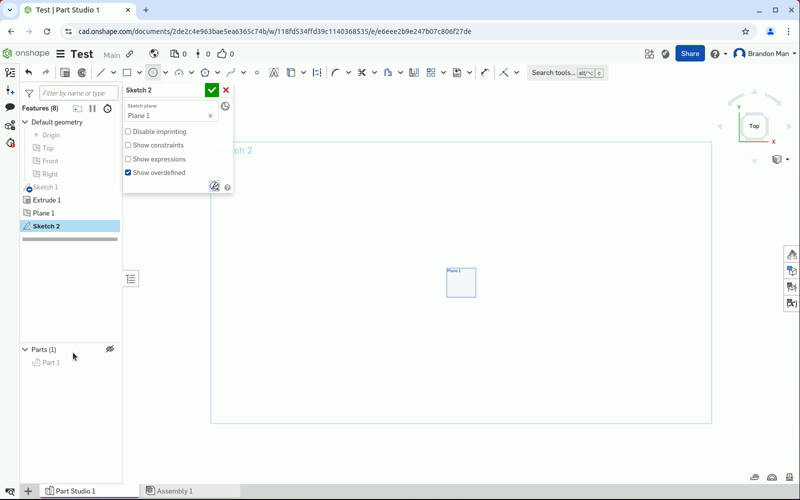
mouse_move(461, 282)
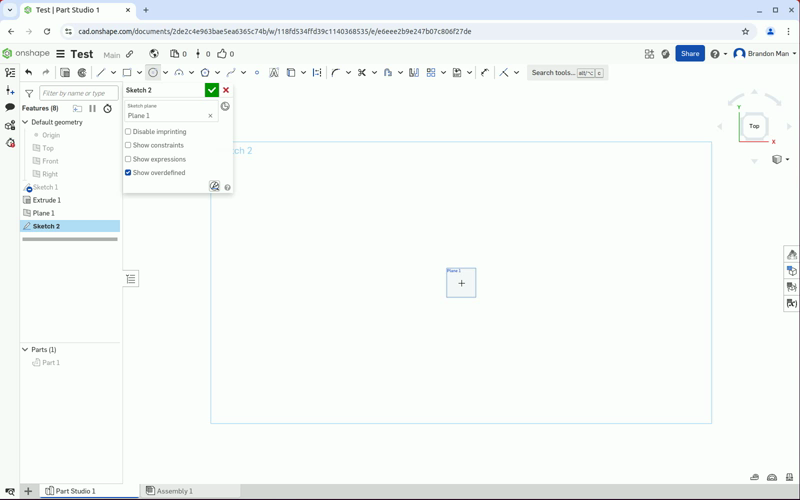
click(461, 282)
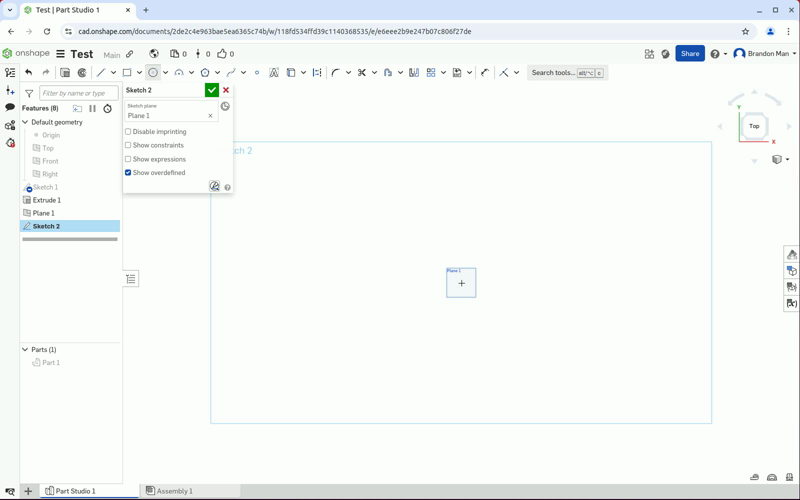
key_up(shift)
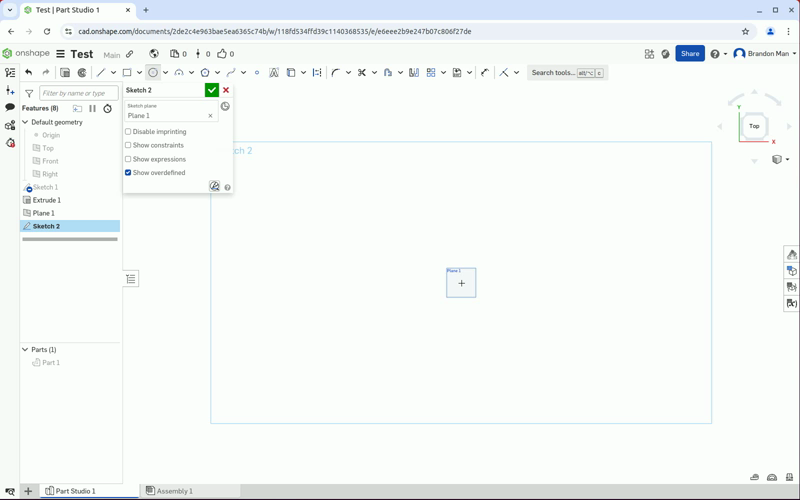
mouse_move(507, 282)
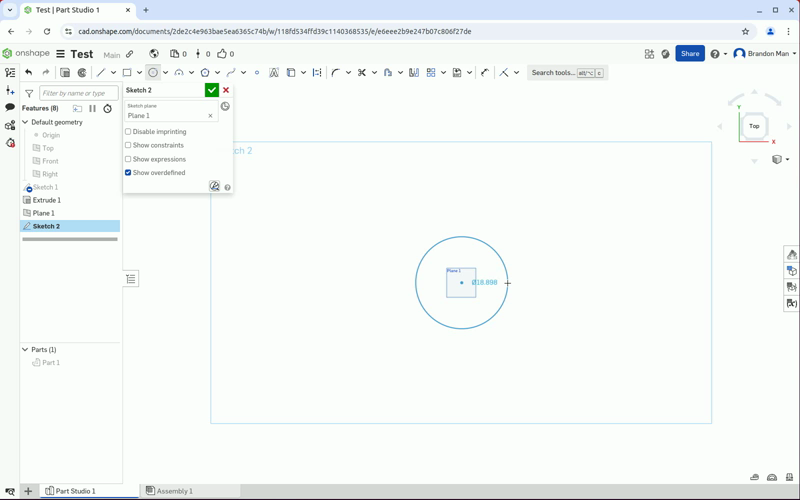
click(507, 282)
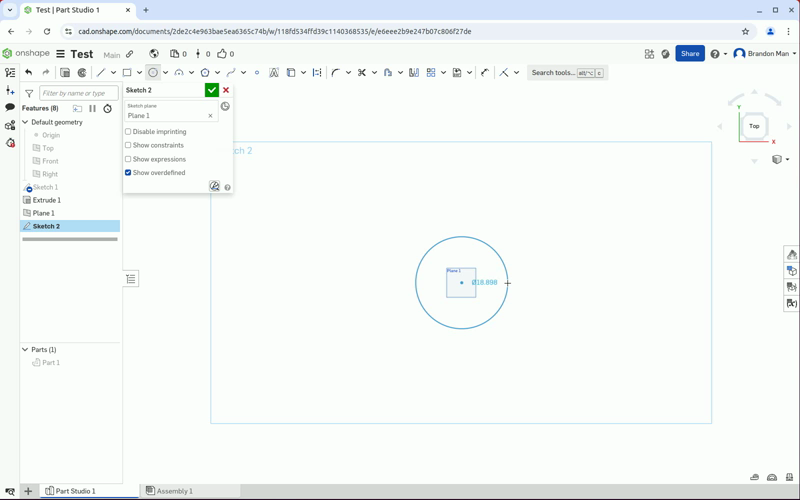
key(esc)
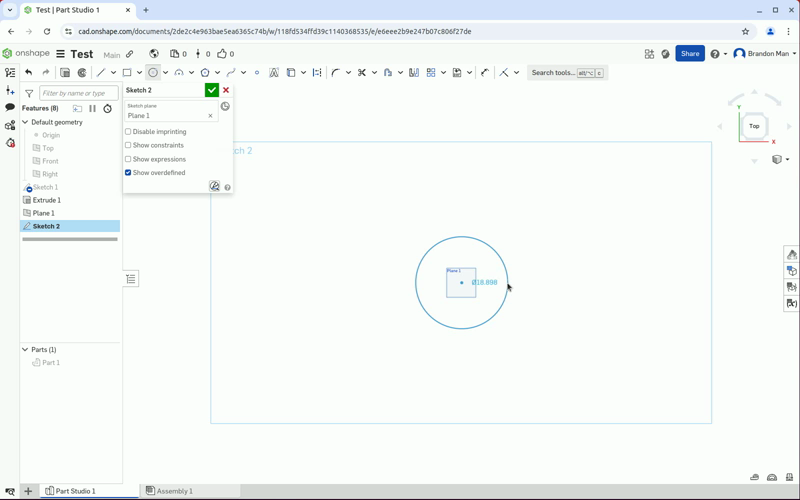
mouse_move(476, 296)
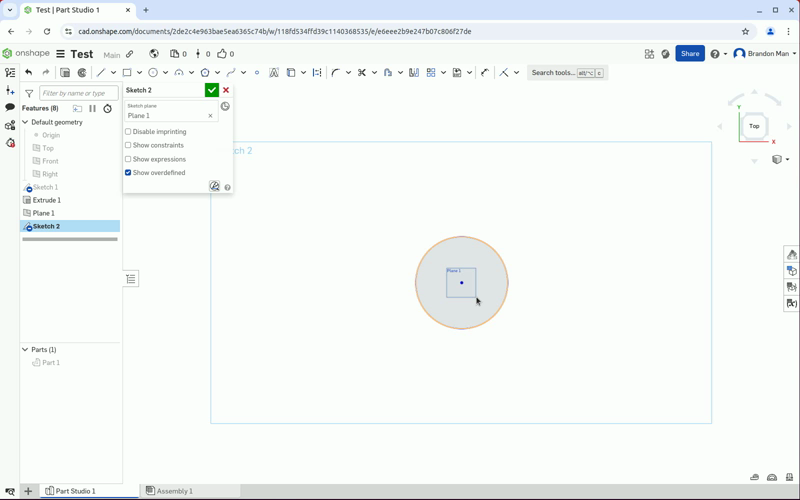
click(476, 296)
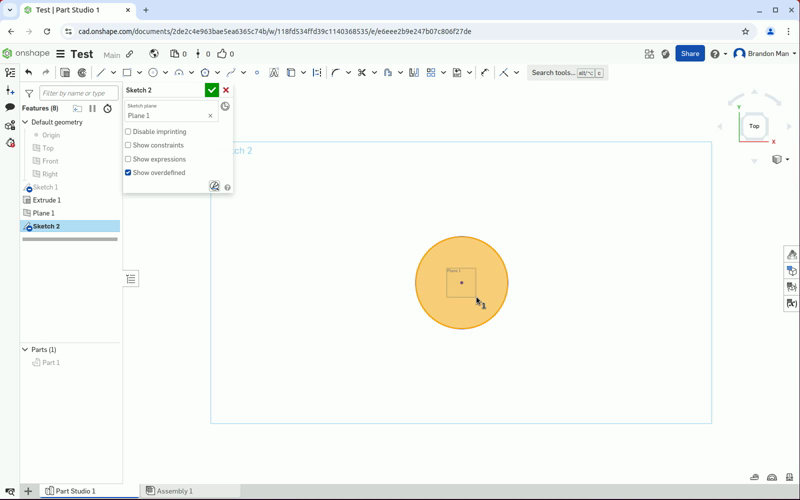
mouse_move(73, 352)
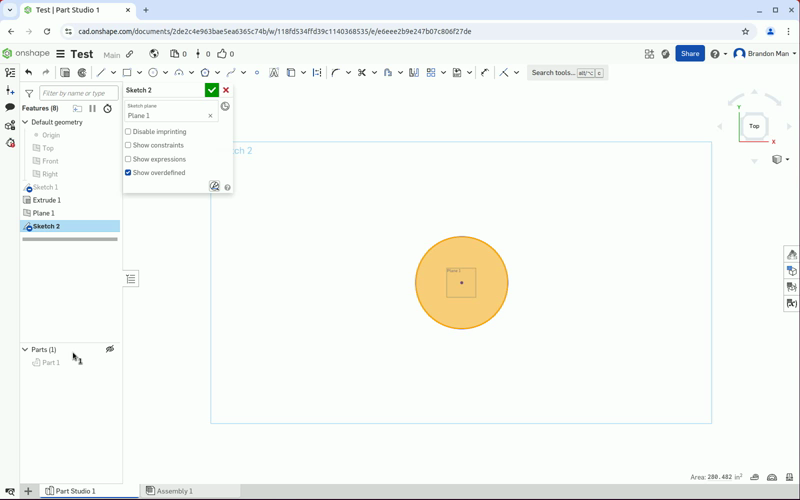
key(shift+y)
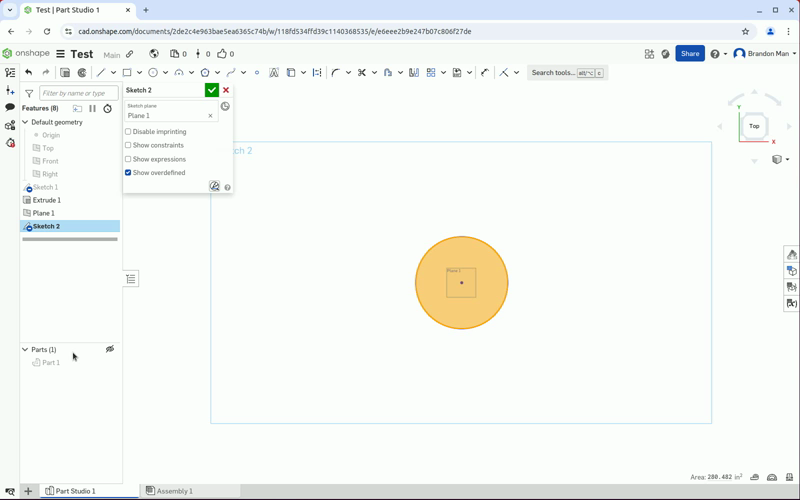
key(shift+e)
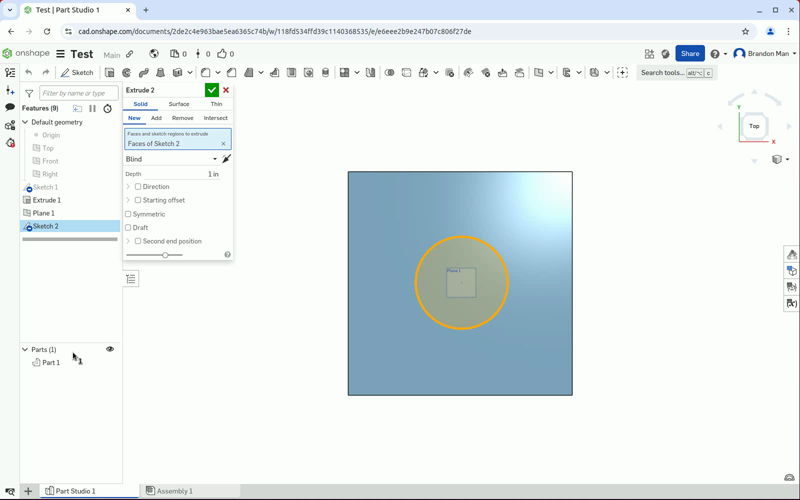
mouse_move(143, 106)
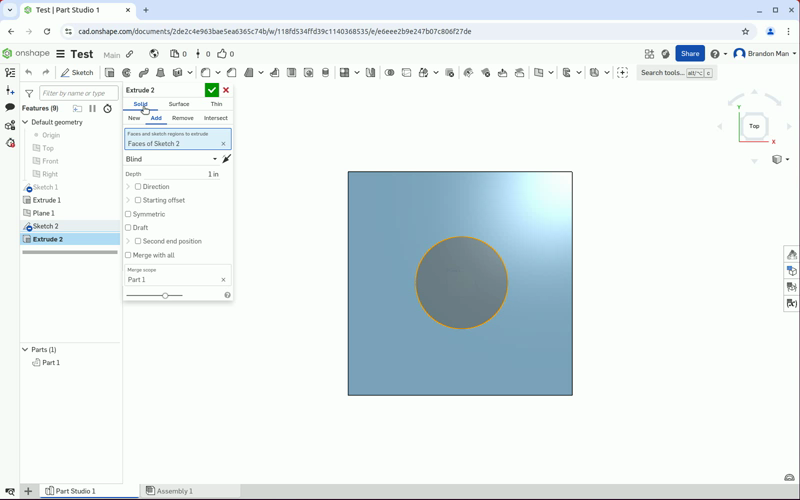
click(143, 106)
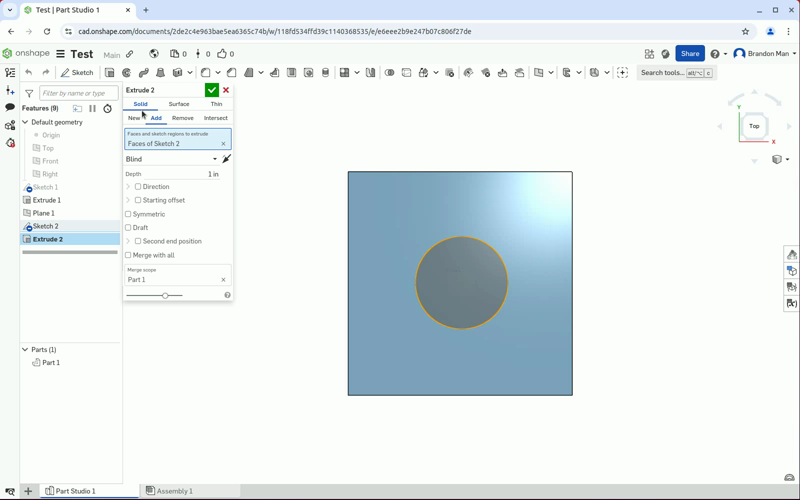
mouse_move(137, 120)
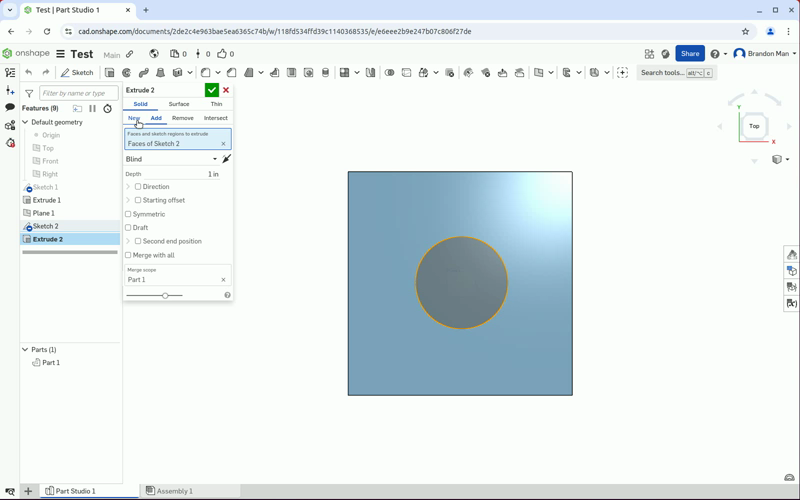
click(137, 120)
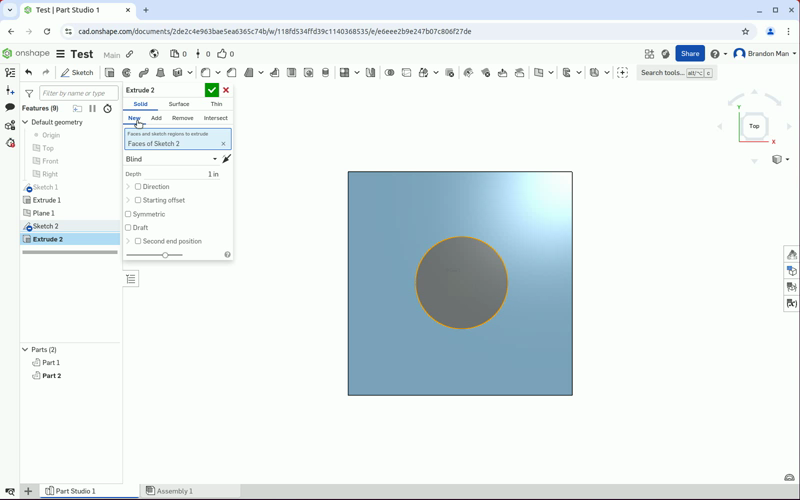
key(tab, 4)
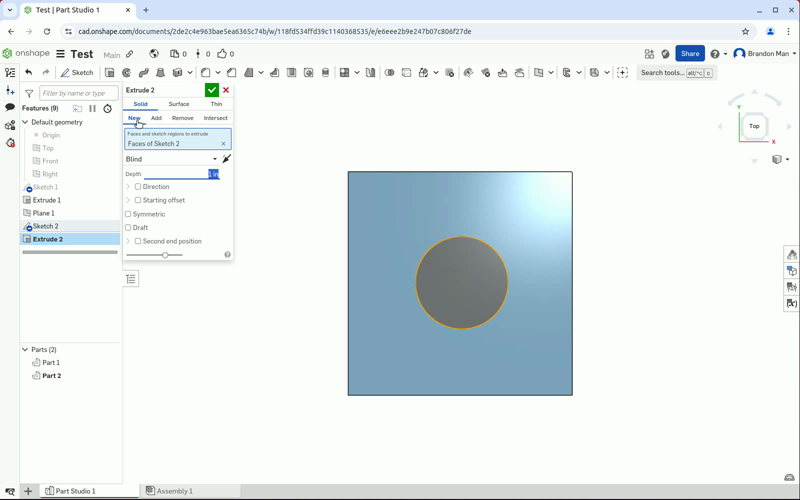
text(7.462)
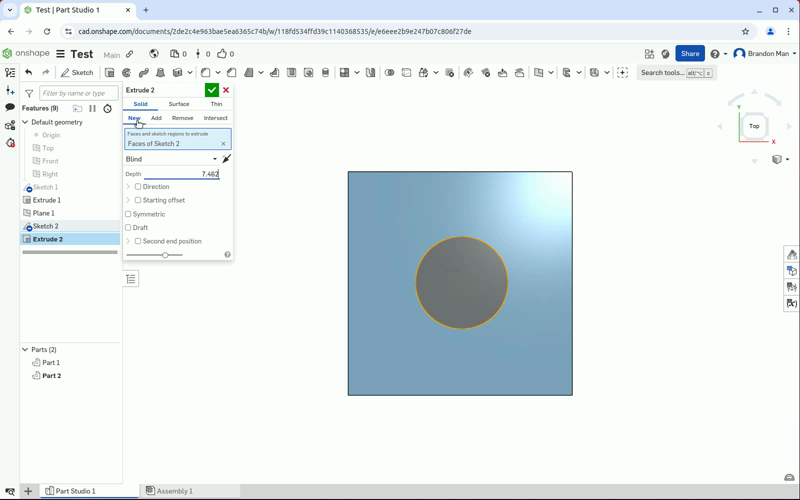
key(enter)
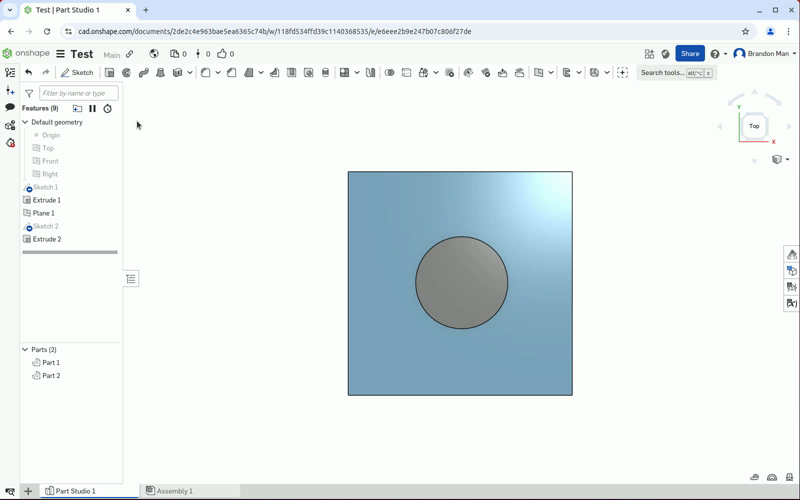
key(shift+h)
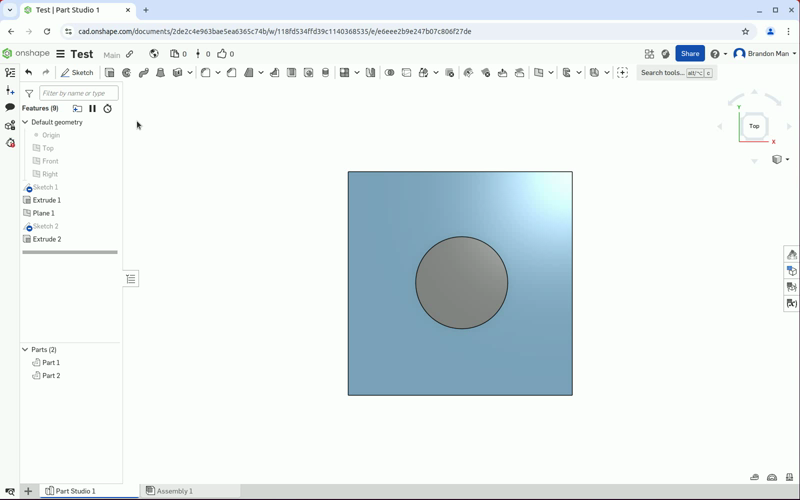
key(shift+h)
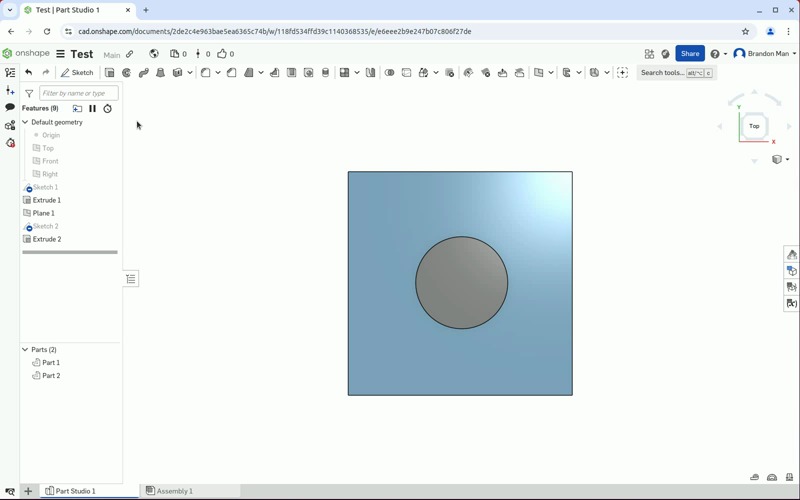
mouse_move(73, 189)
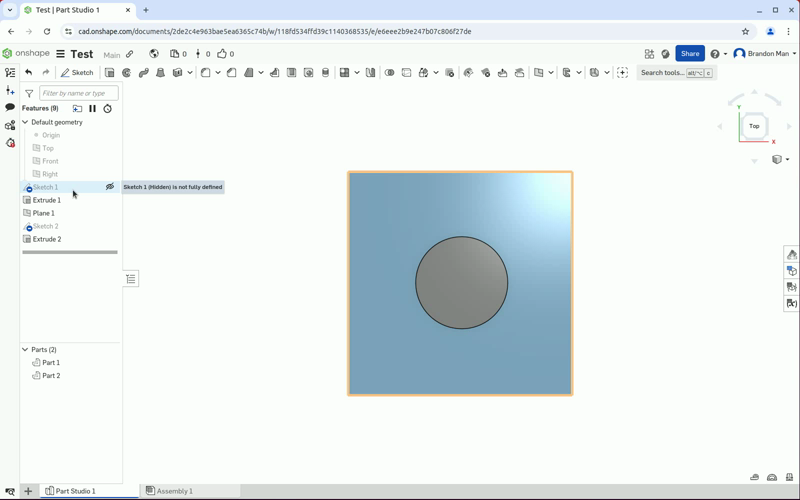
click(73, 189)
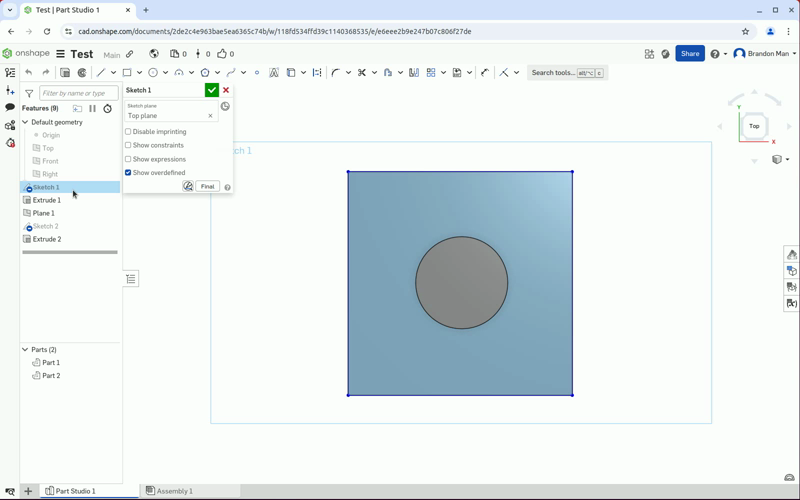
mouse_move(229, 92)
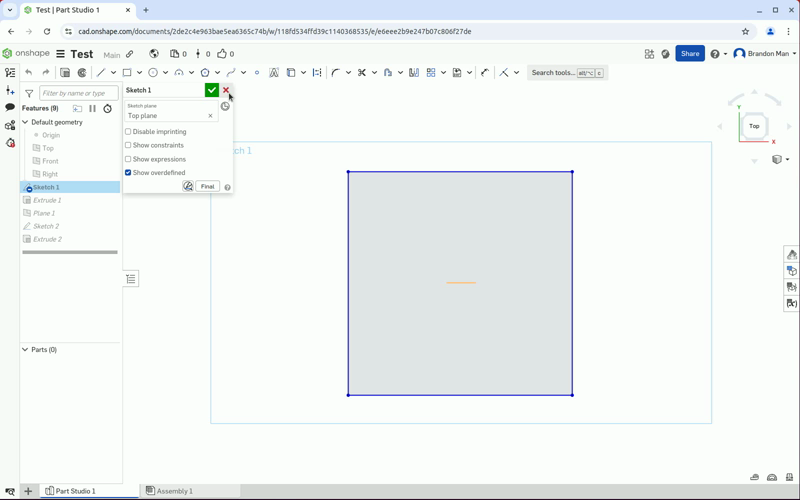
click(229, 92)
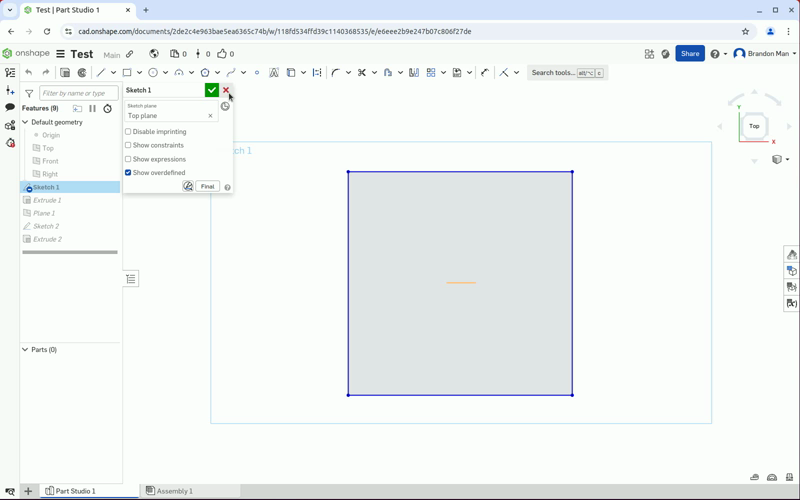
key(shift+s)
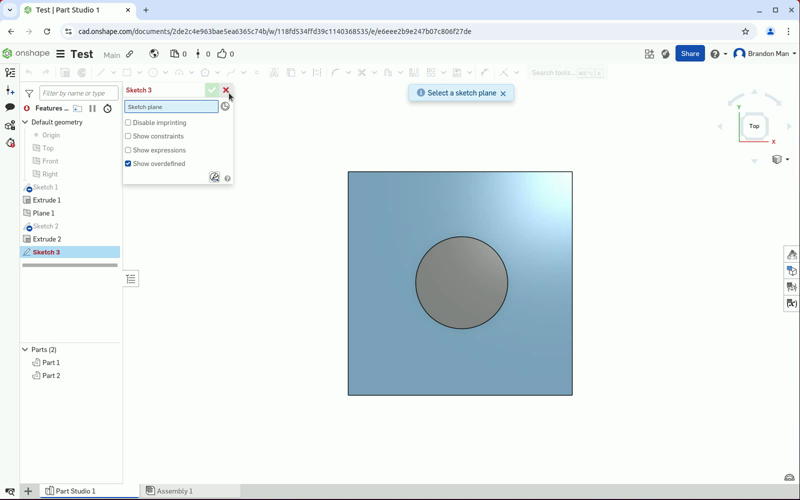
mouse_move(73, 215)
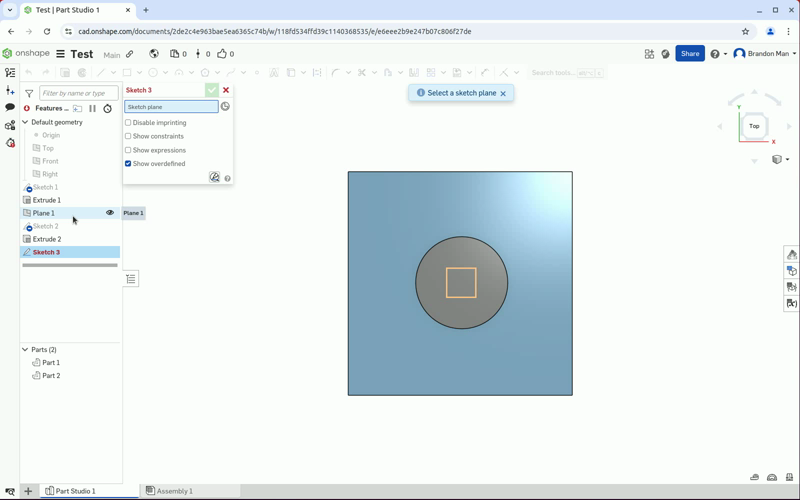
click(73, 215)
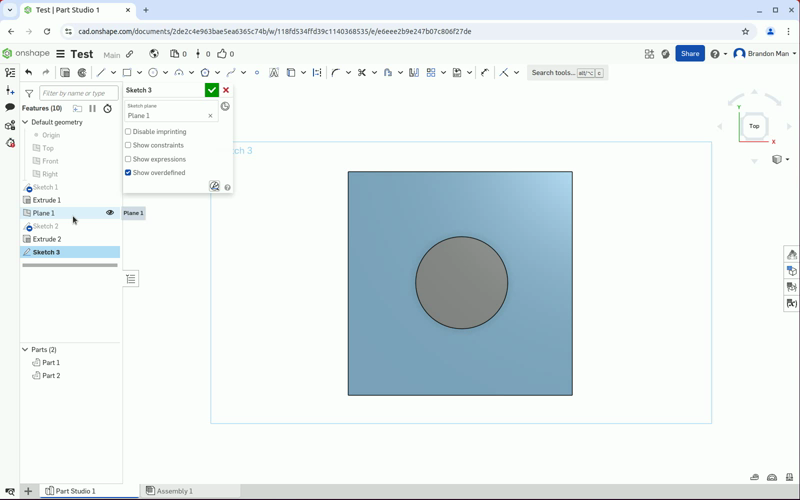
mouse_move(73, 352)
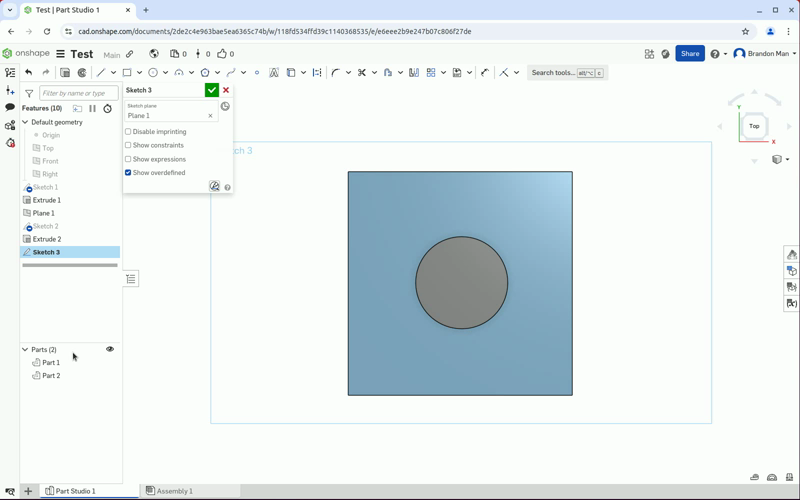
key(y)
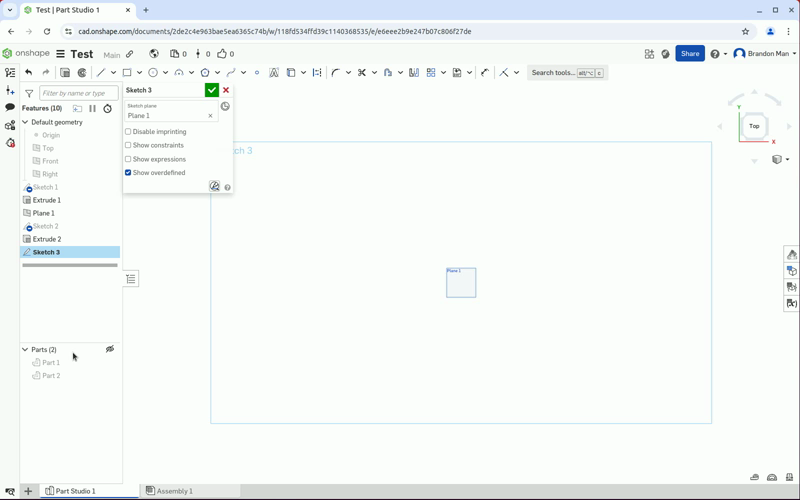
key(l)
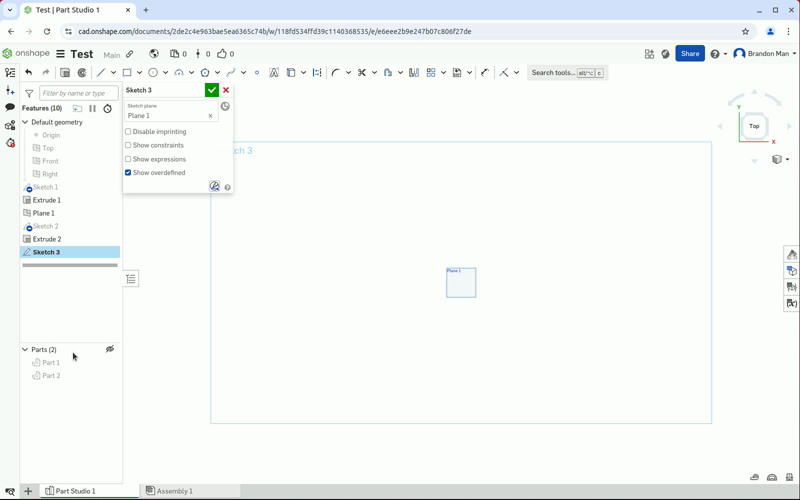
key_down(shift)
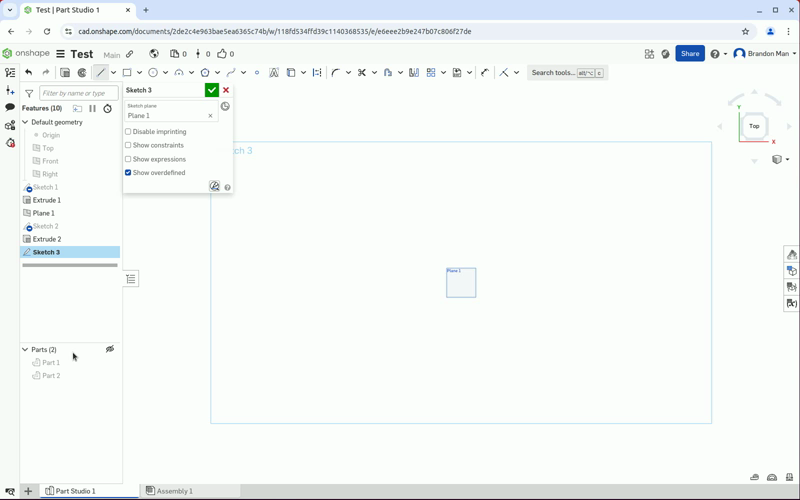
mouse_move(460, 395)
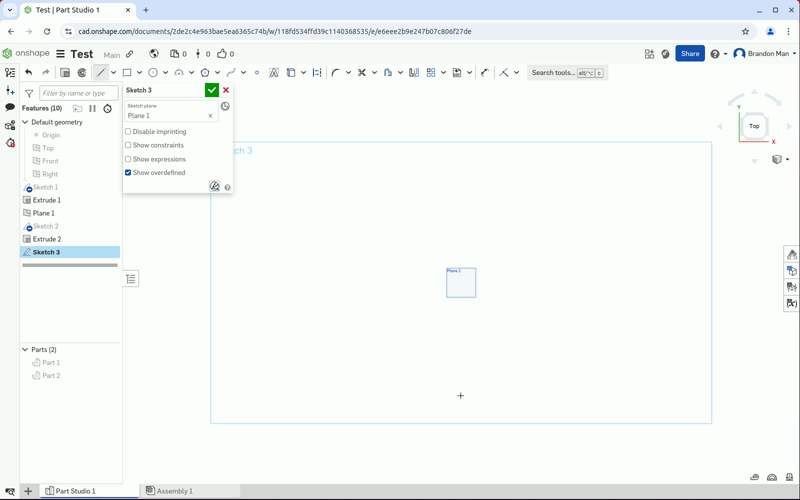
click(460, 395)
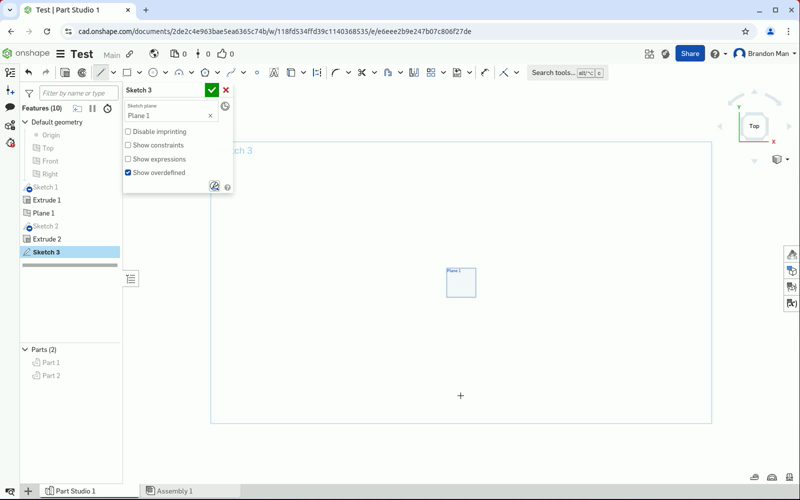
key_up(shift)
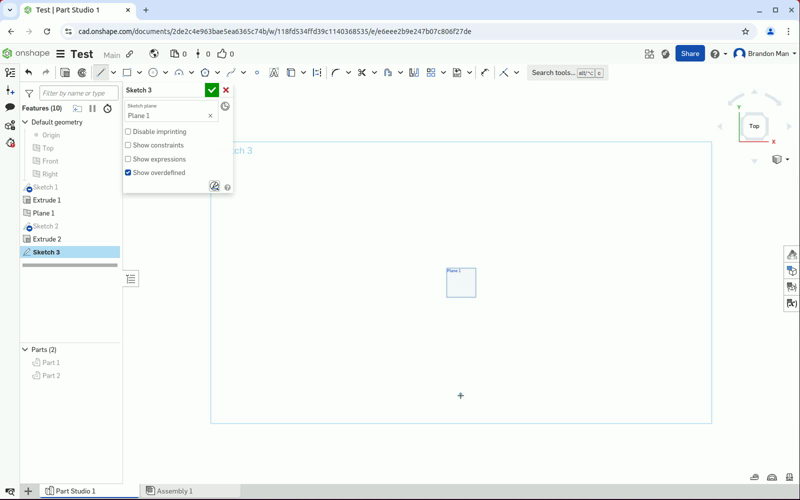
key_down(shift)
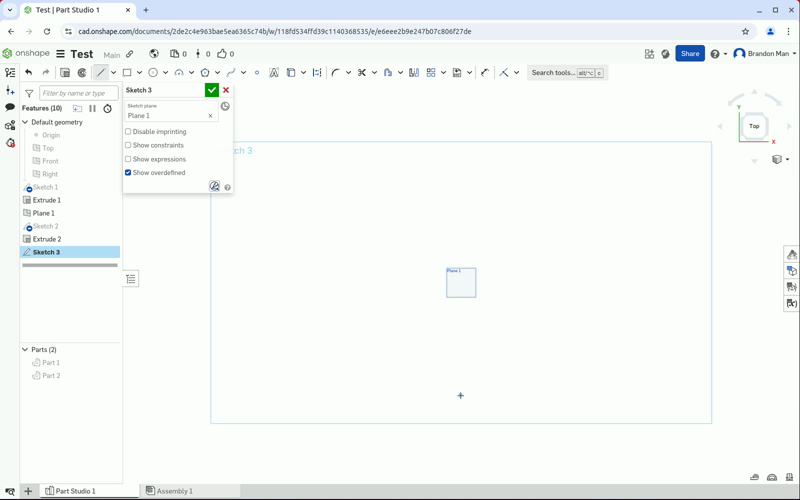
mouse_move(573, 395)
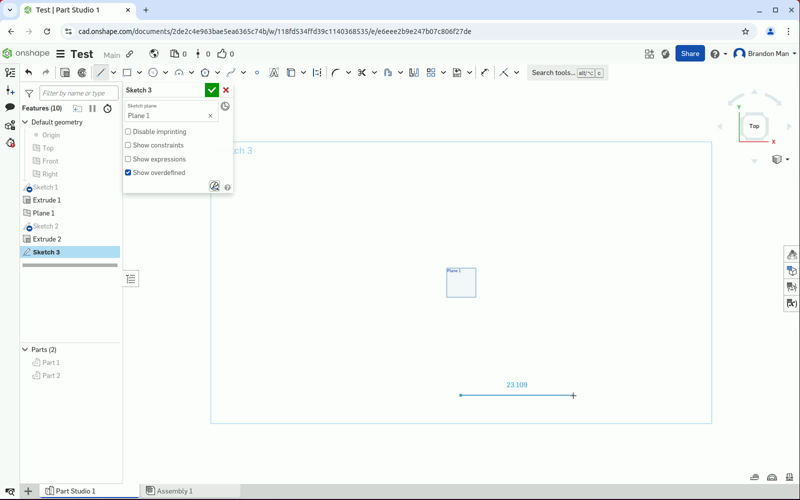
click(573, 395)
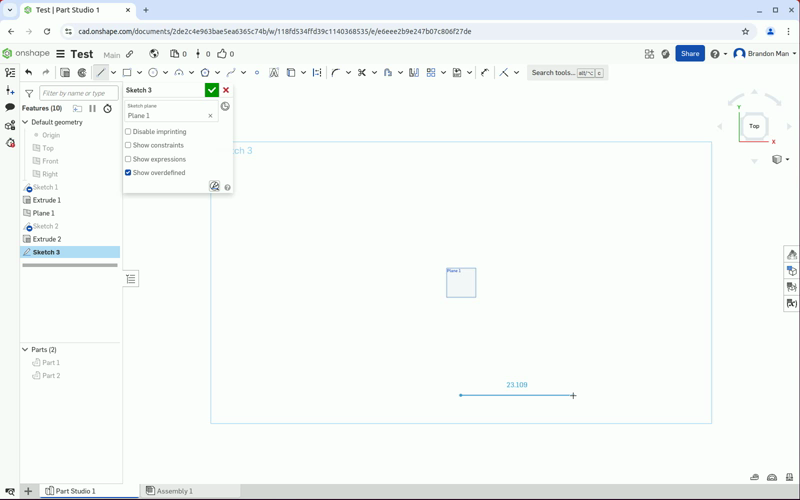
key_up(shift)
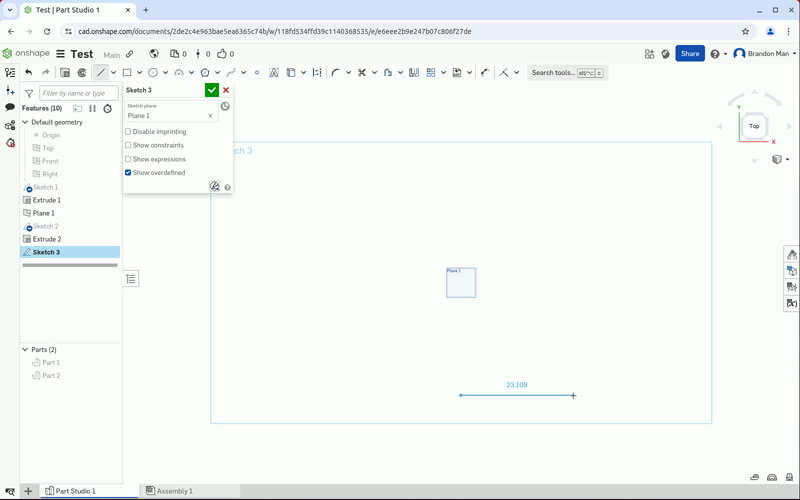
key_down(shift)
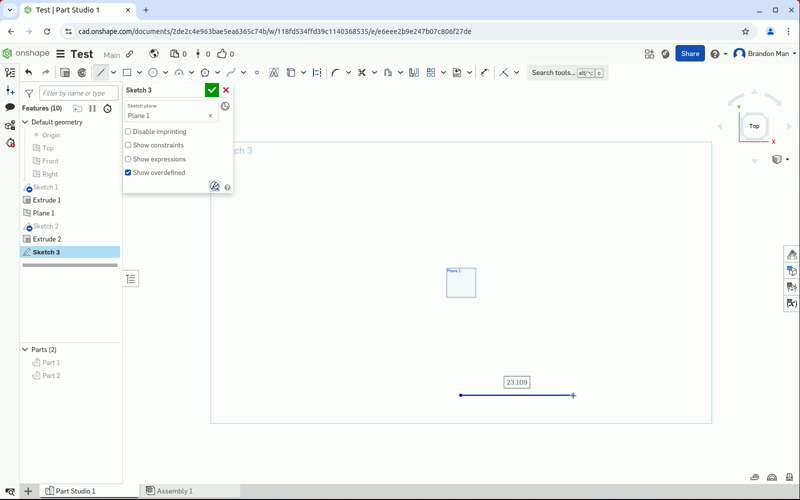
mouse_move(573, 282)
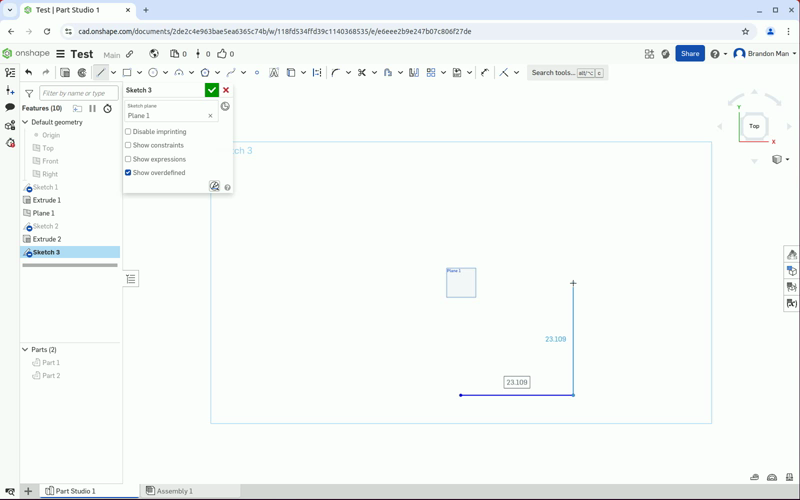
click(573, 282)
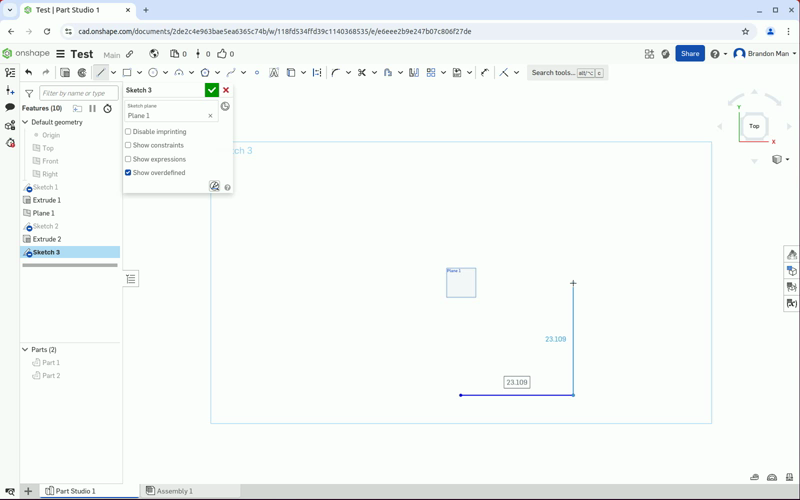
key_up(shift)
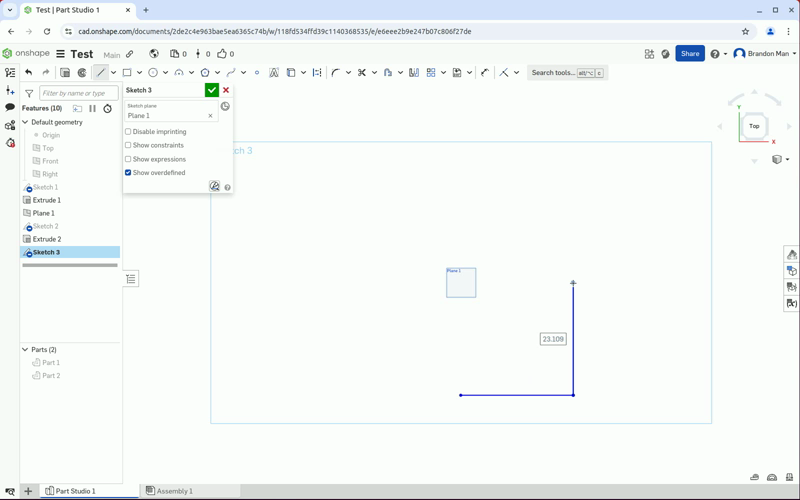
key_down(shift)
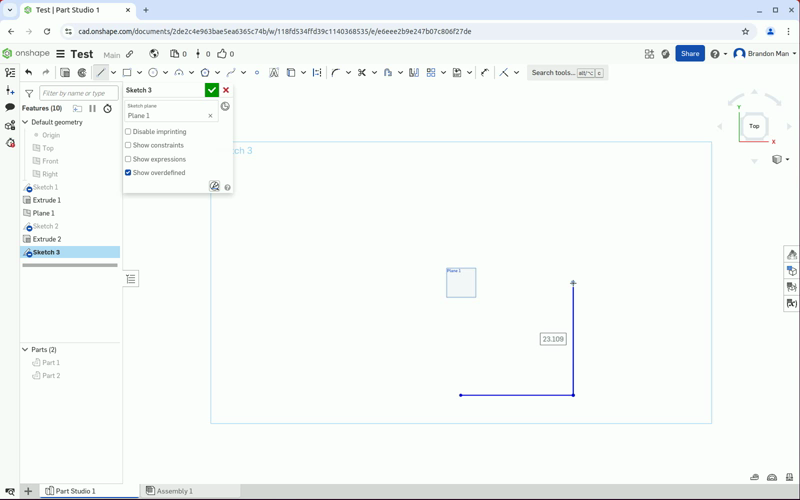
mouse_move(460, 395)
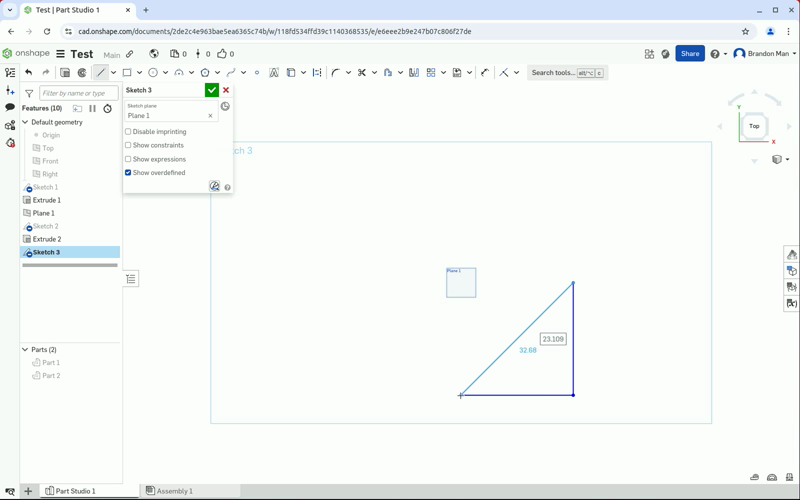
key_up(shift)
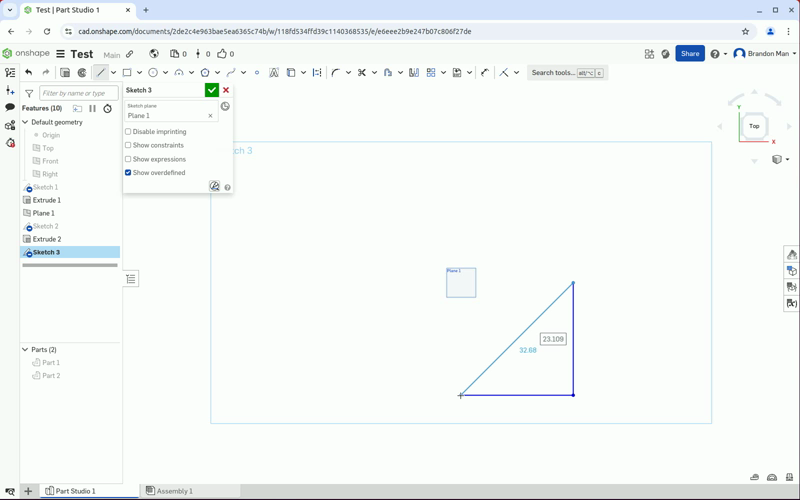
click(460, 395)
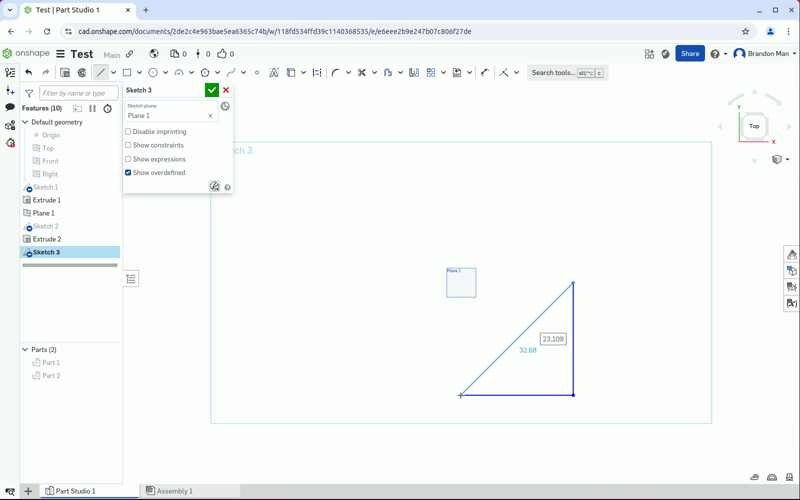
key(esc)
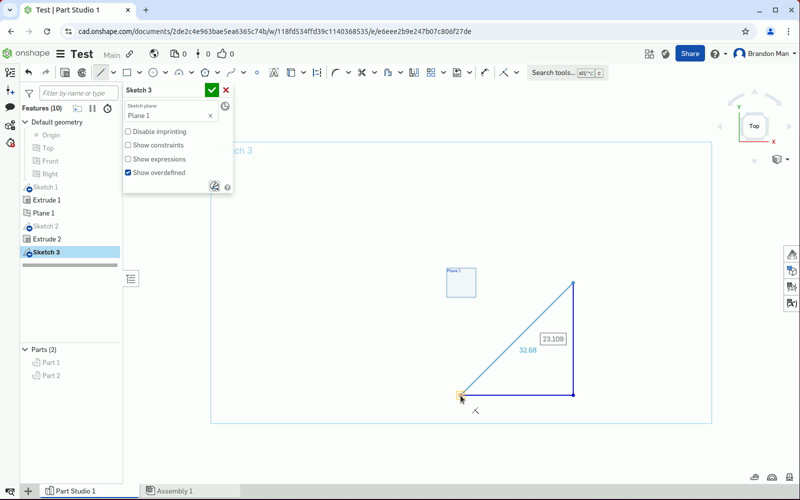
mouse_move(556, 329)
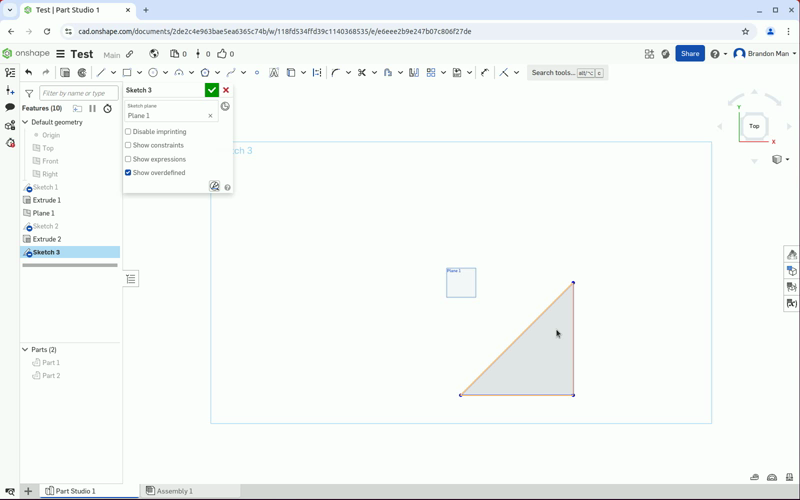
click(556, 329)
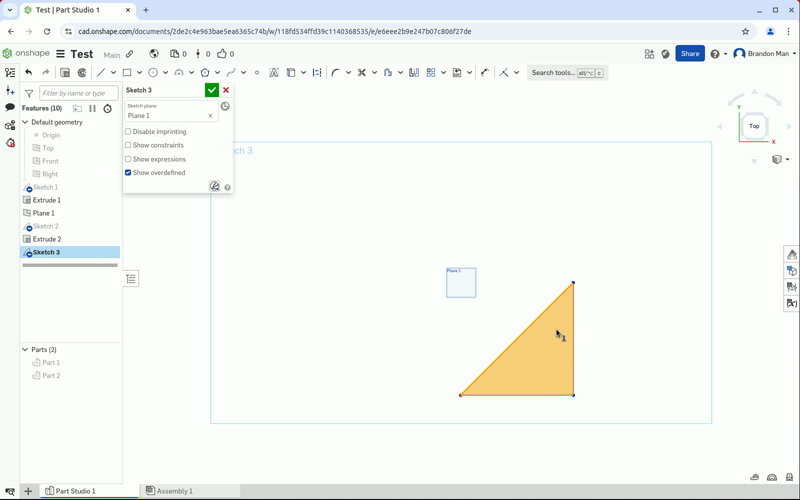
mouse_move(73, 352)
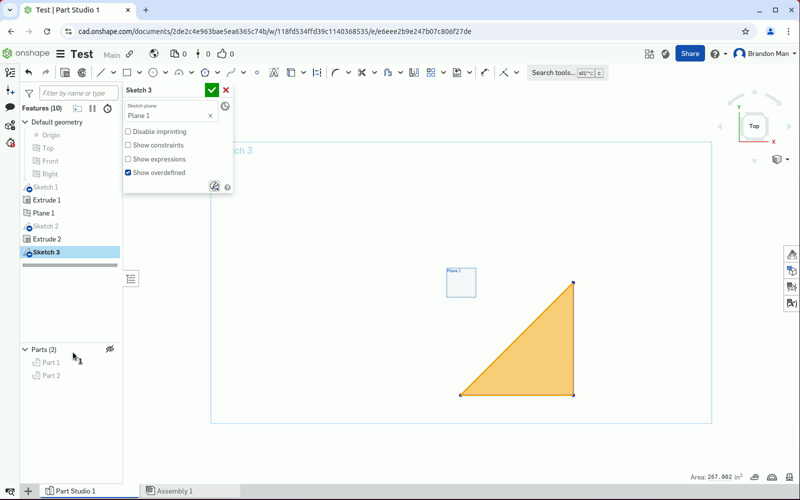
key(shift+y)
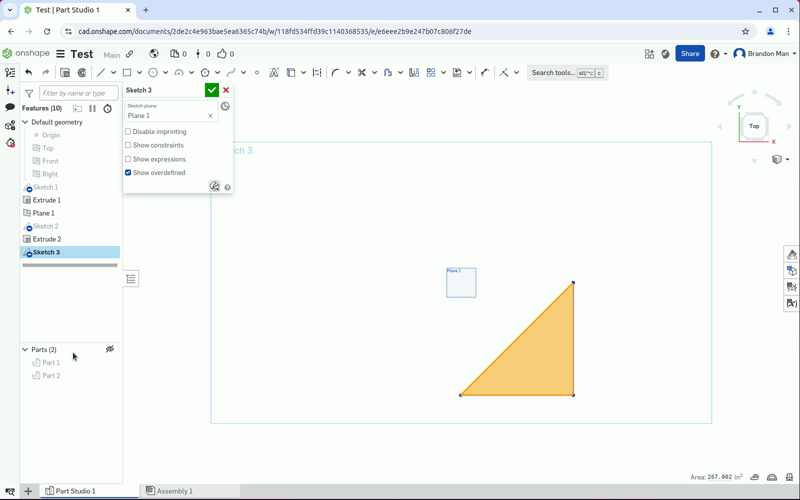
key(shift+e)
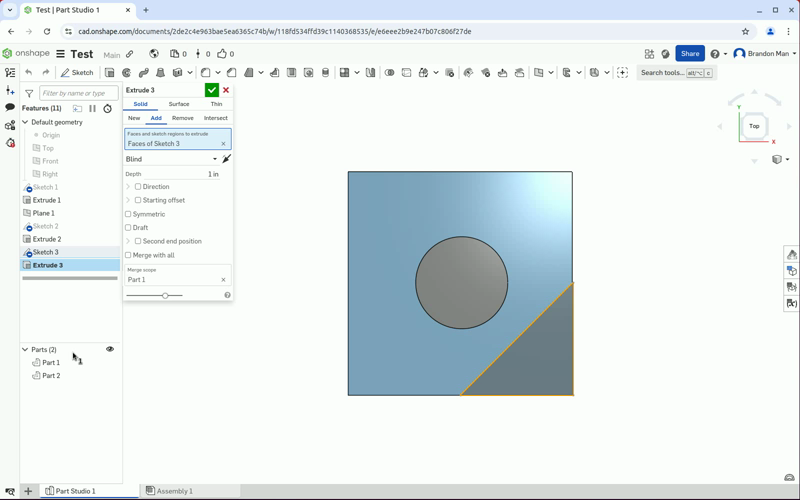
mouse_move(143, 106)
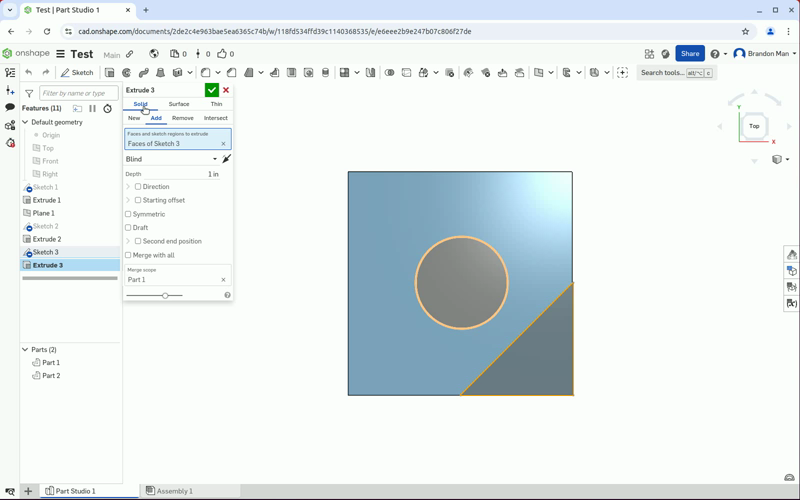
click(143, 106)
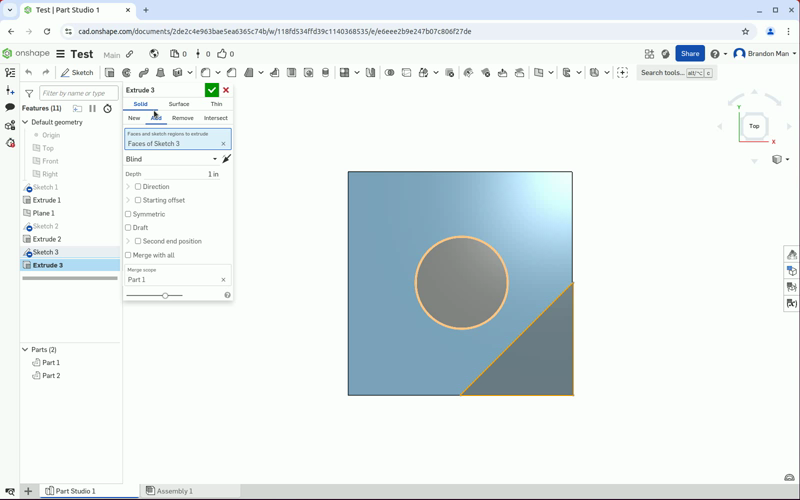
mouse_move(186, 120)
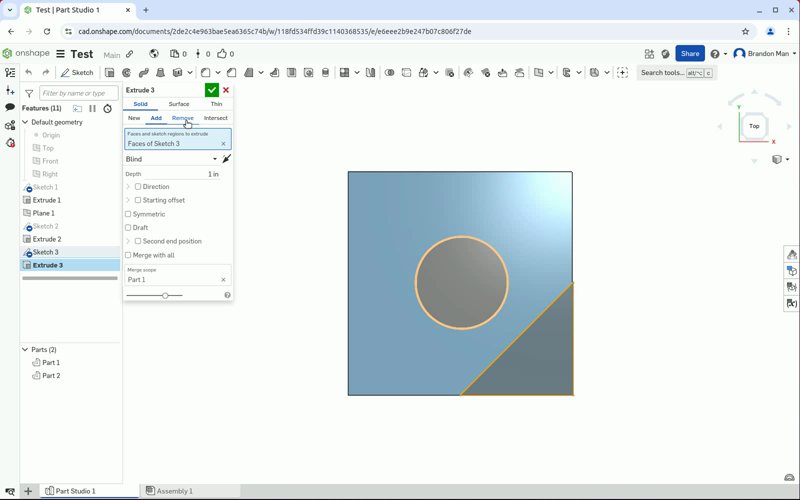
click(186, 120)
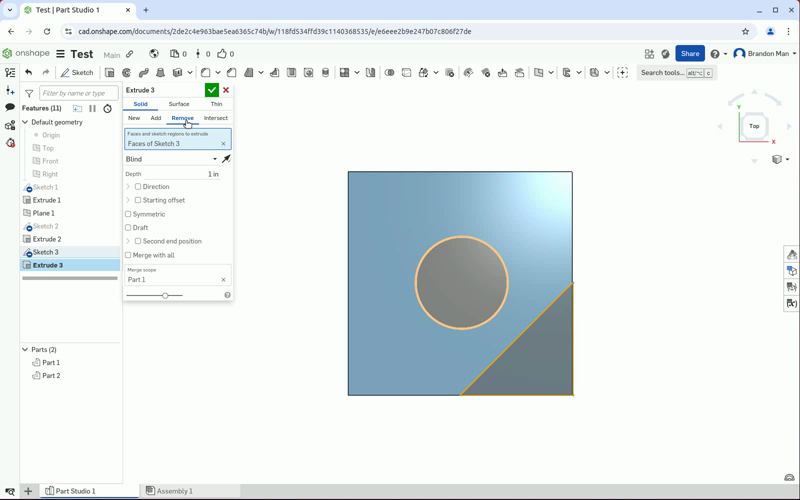
key(tab, 4)
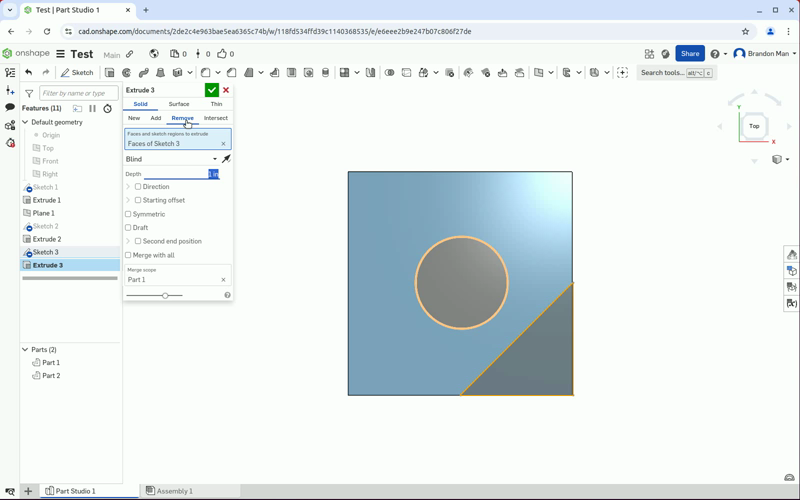
text(30.811)
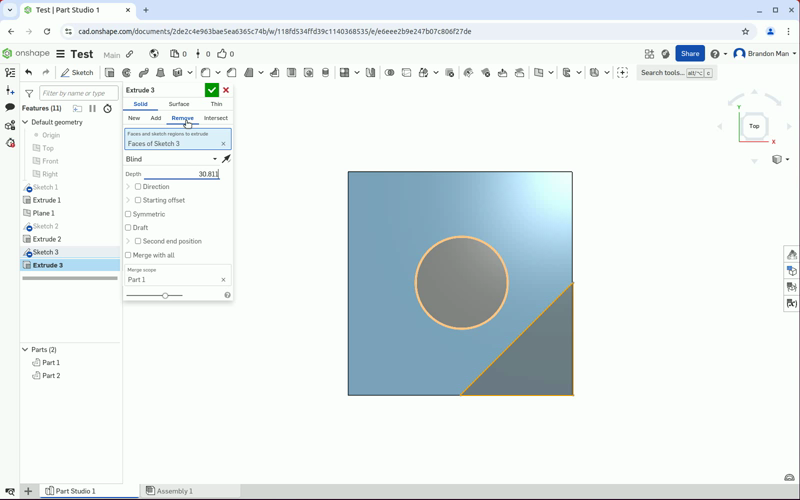
key(tab, 6)
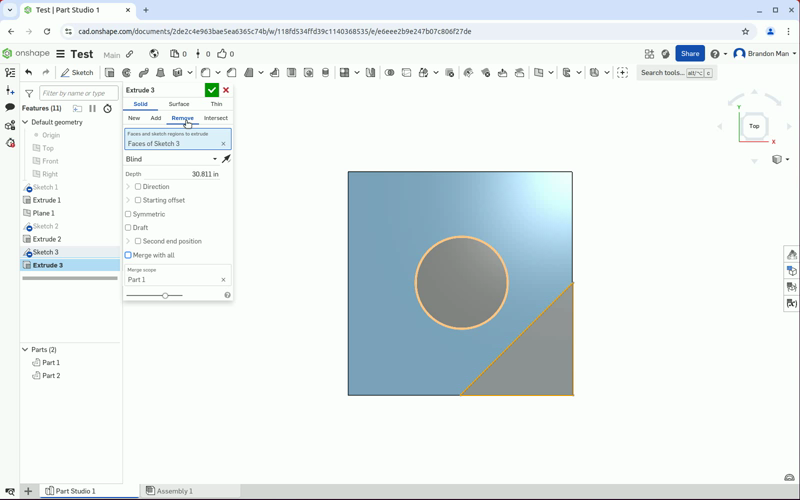
key(space)
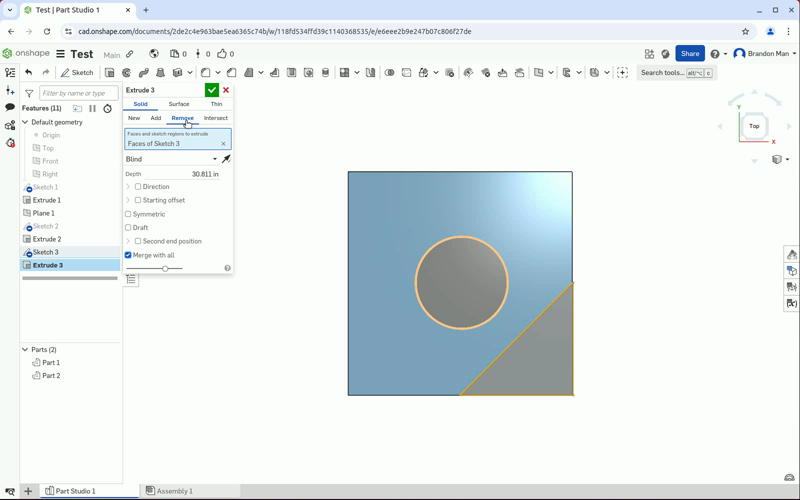
key(enter)
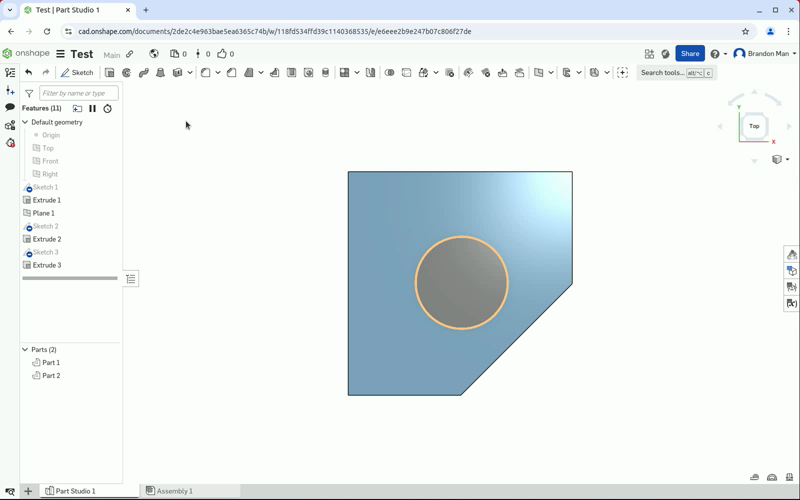
key(shift+h)
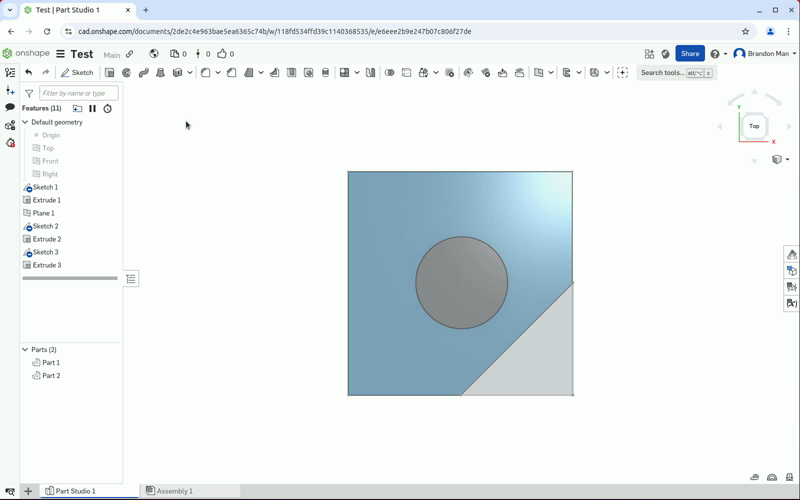
key(shift+h)
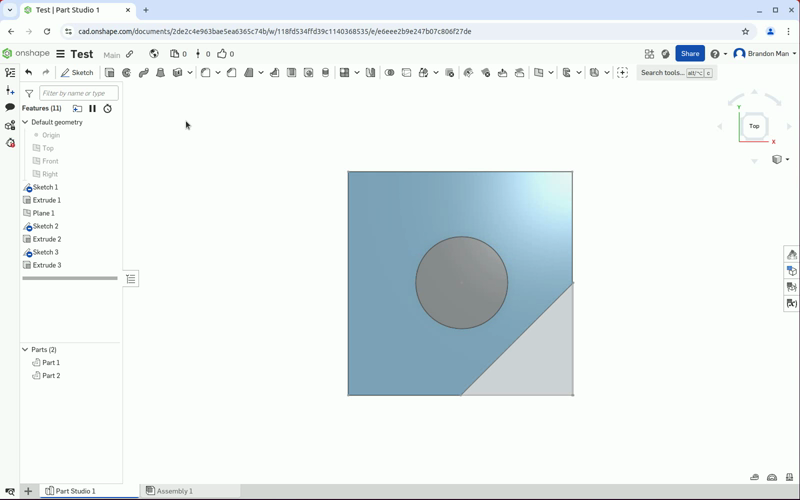
key(shift+7)
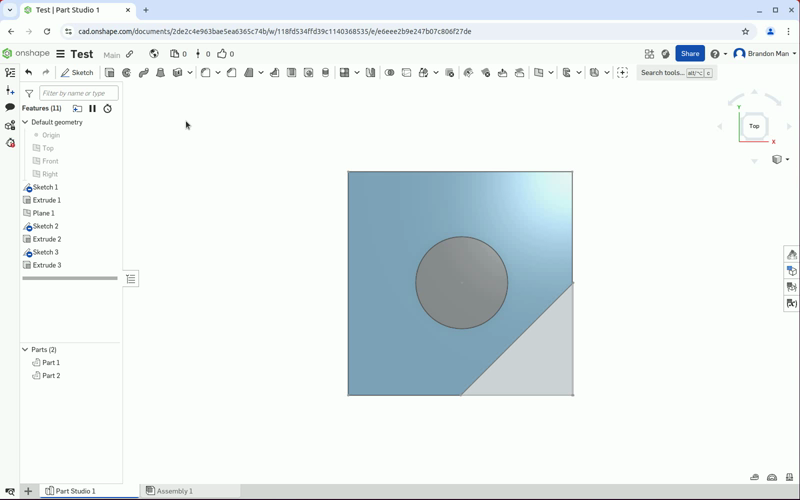
key(up, 3)
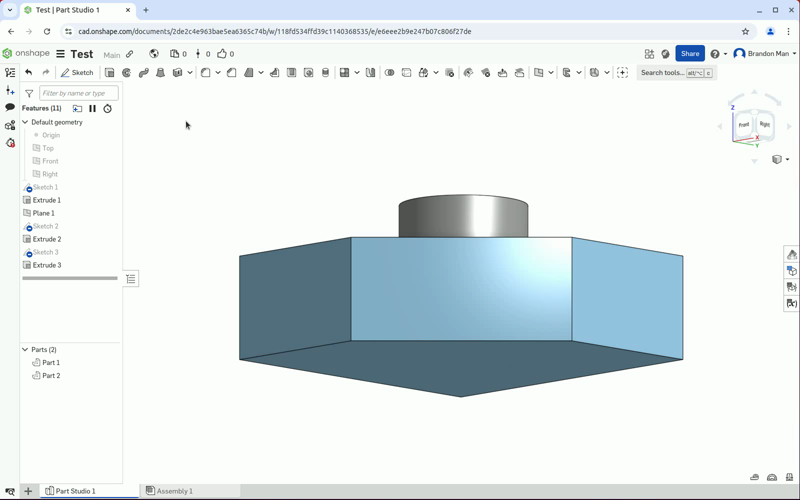
key(left, 3)
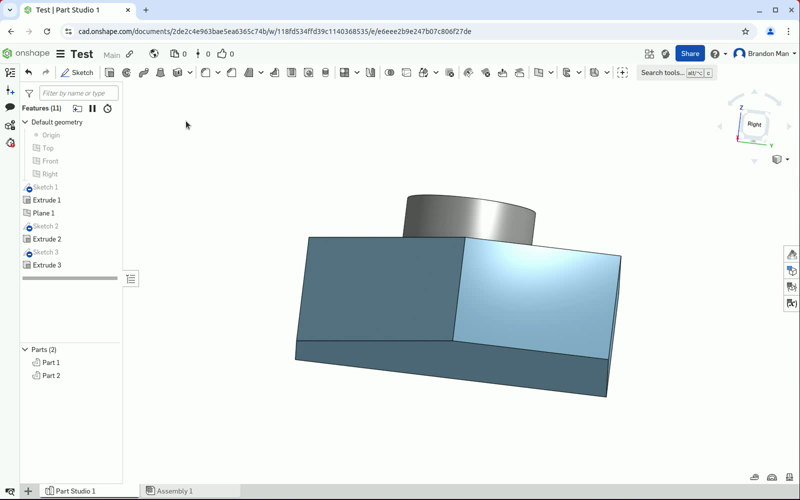
key(right, 3)
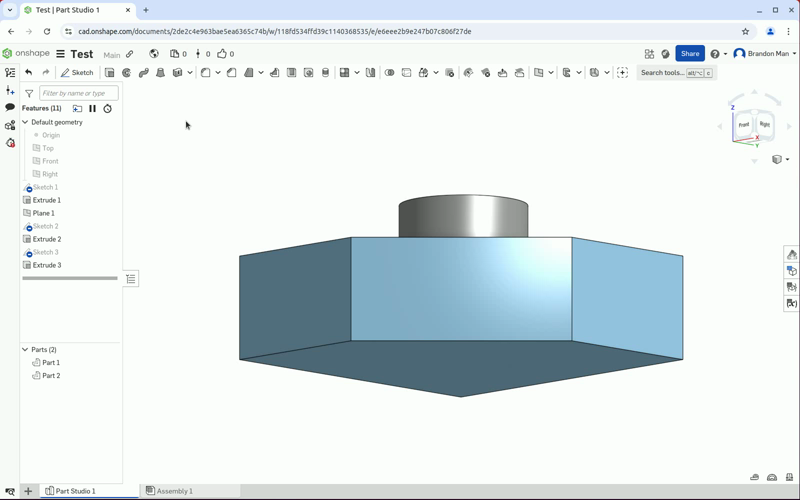
key(down, 3)
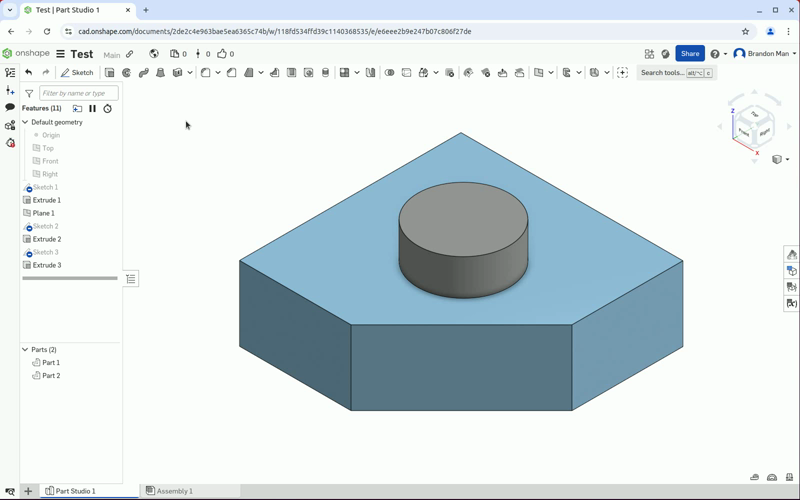
mouse_move(73, 189)
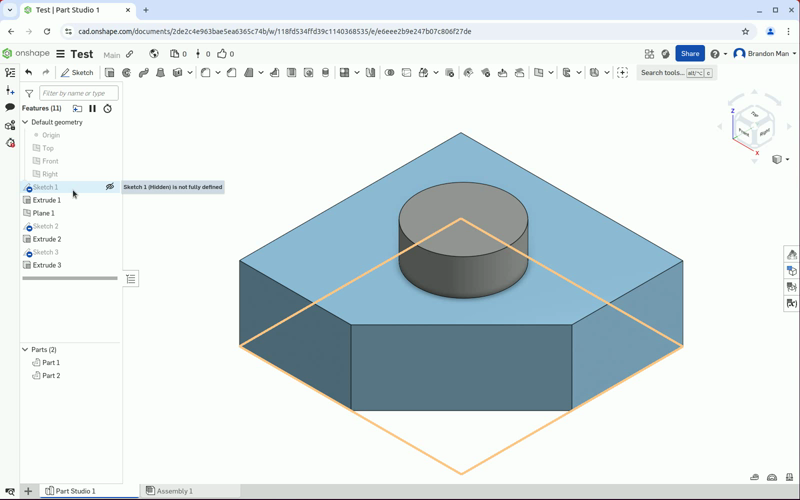
click(73, 189)